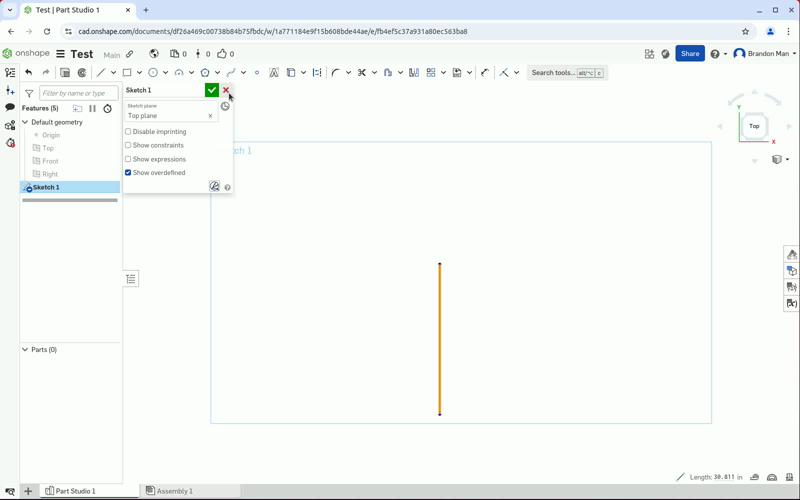
key(shift+h)
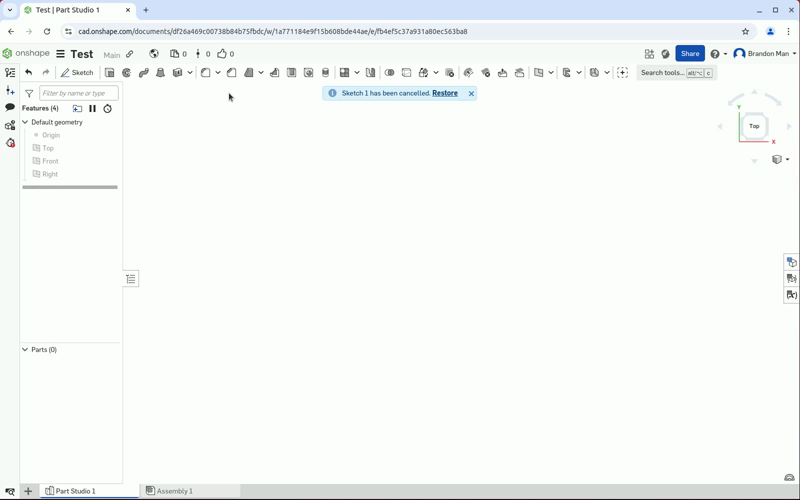
mouse_move(73, 352)
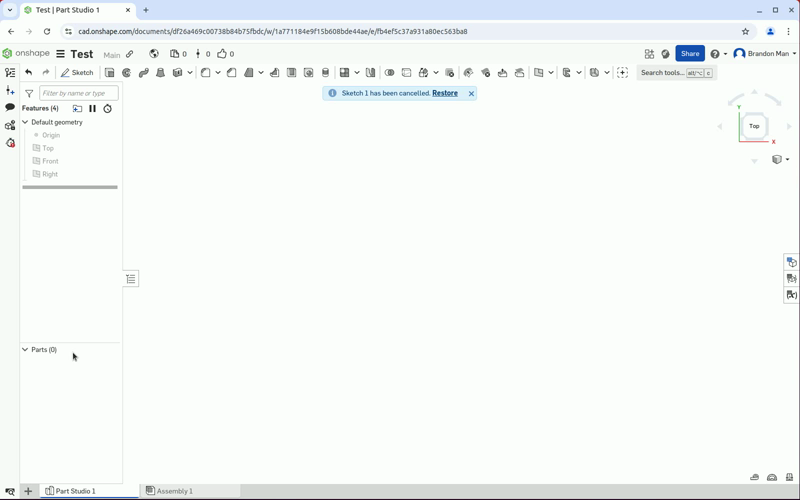
key(y)
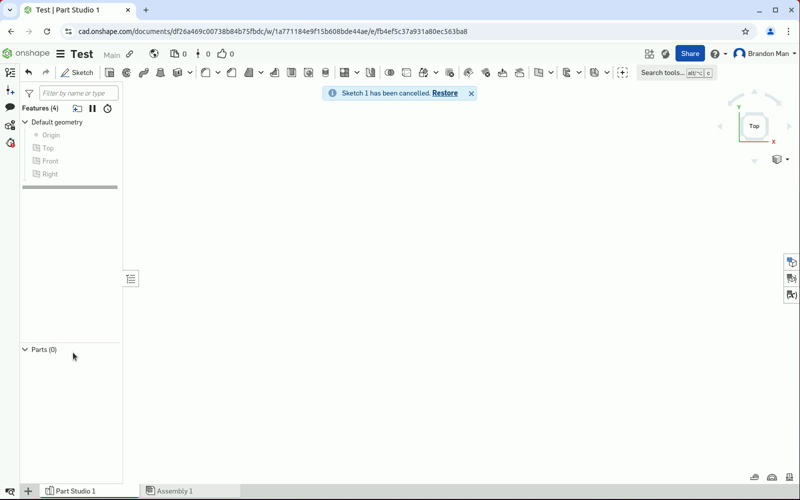
key(shift+p)
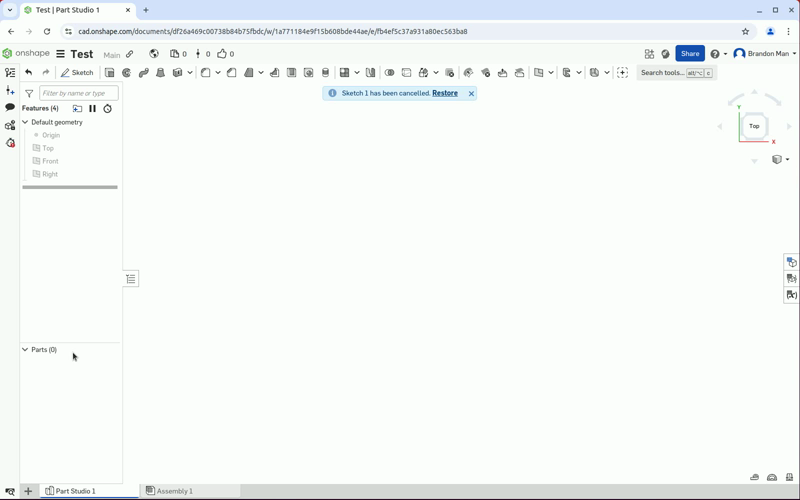
key(space)
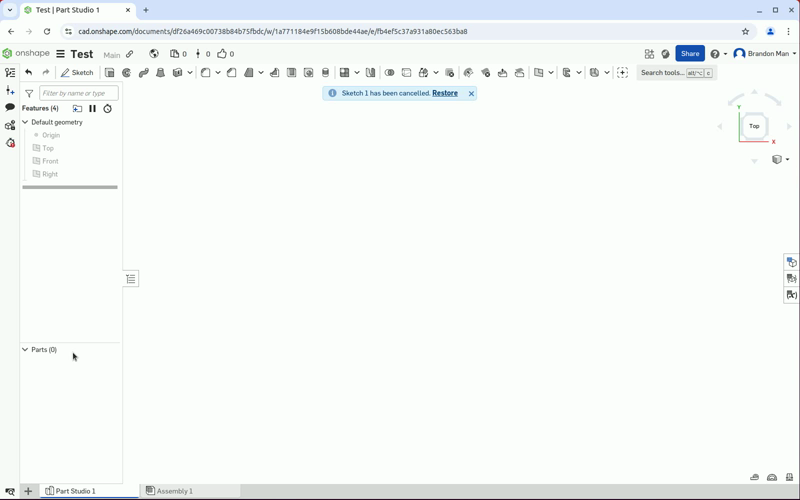
key_down(shift)
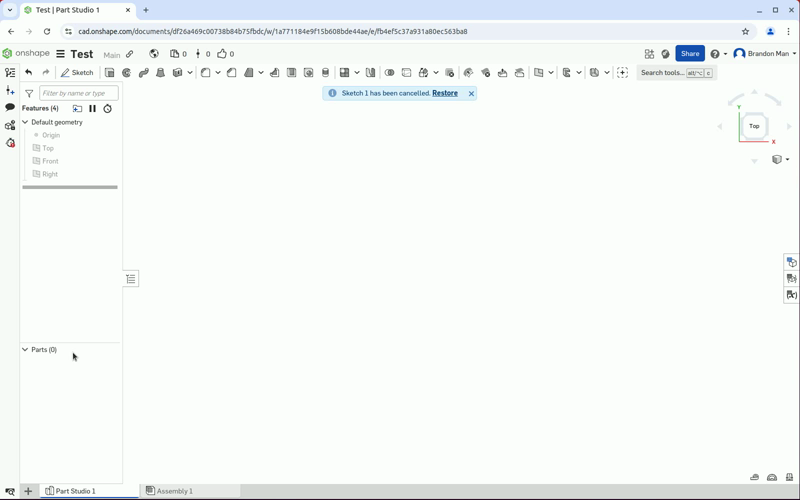
key(up)
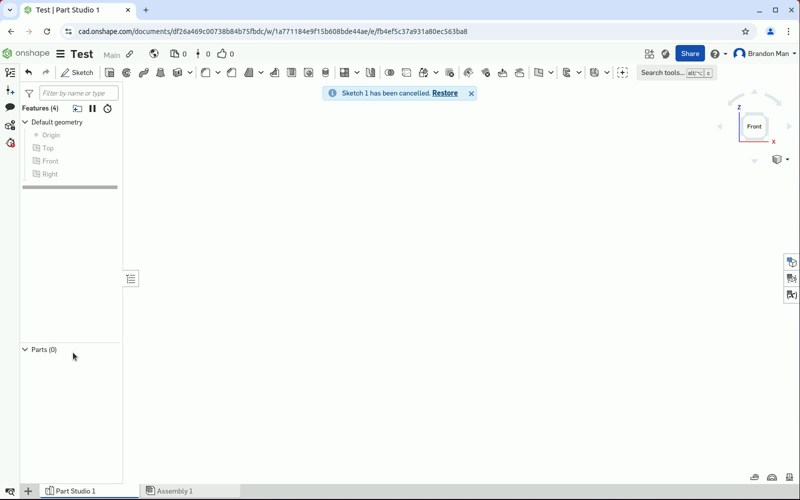
key_up(shift)
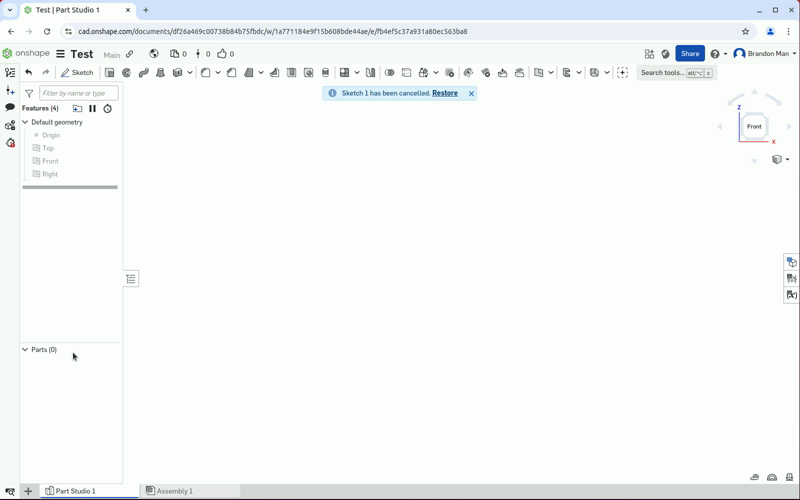
mouse_move(73, 352)
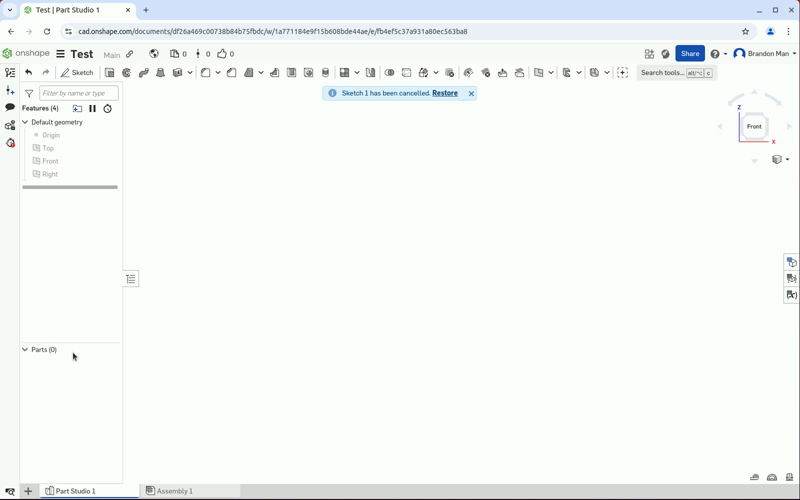
key(shift+y)
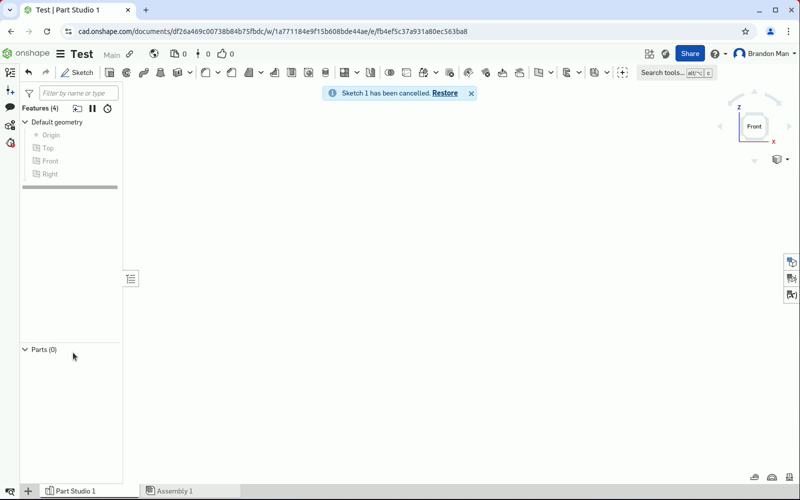
key(shift+s)
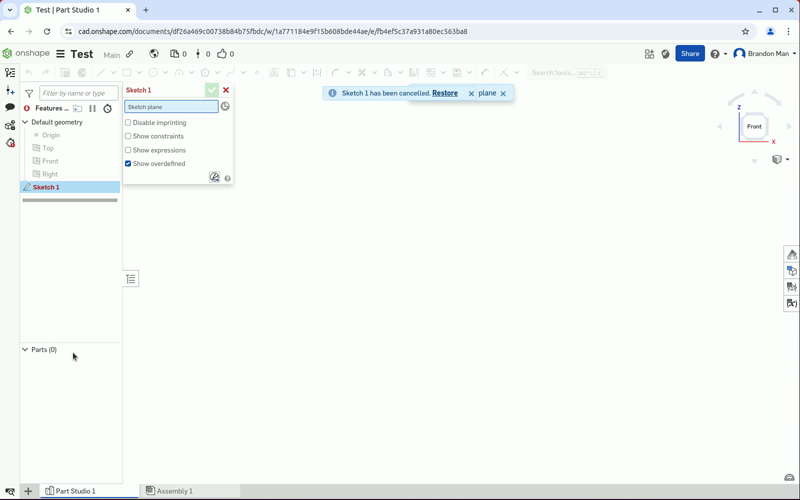
mouse_move(73, 163)
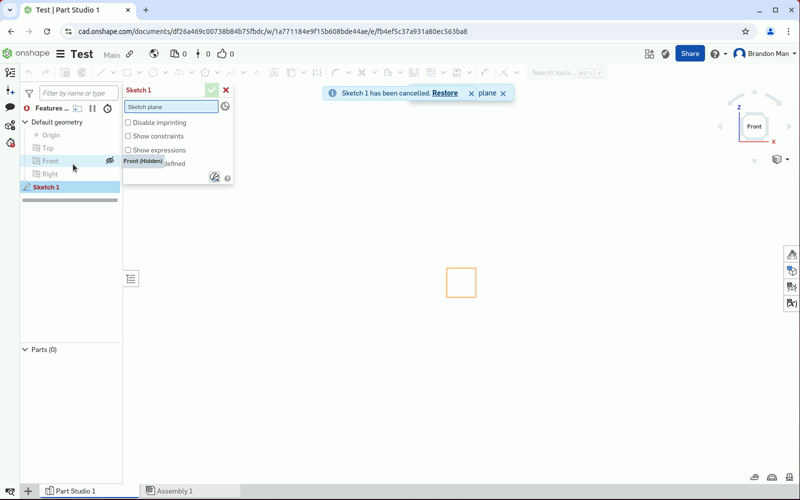
click(73, 163)
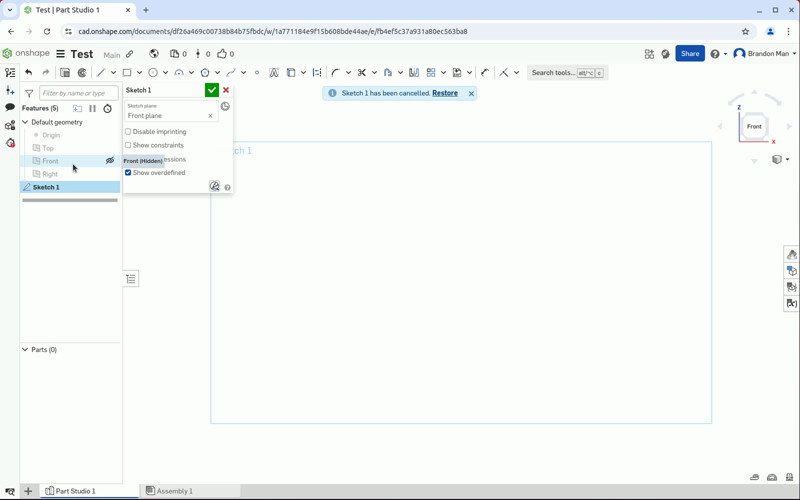
mouse_move(73, 352)
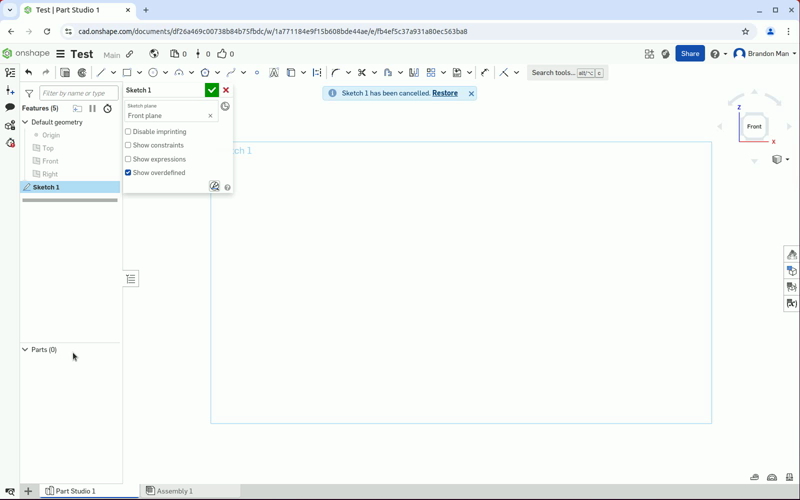
key(y)
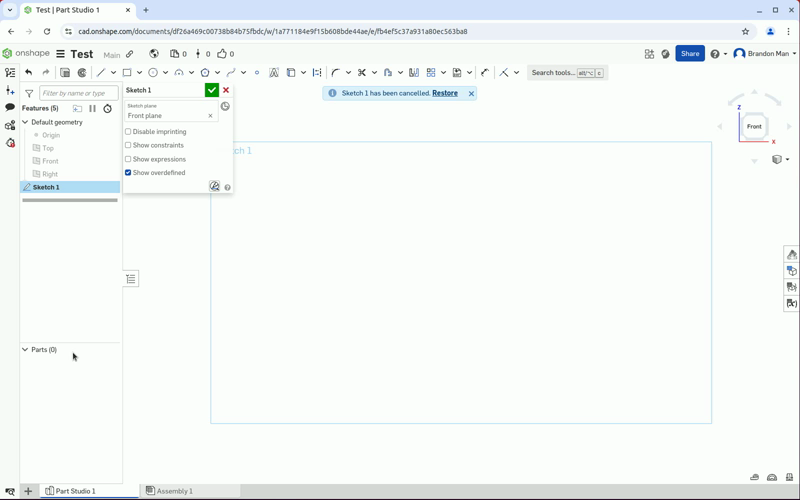
key(l)
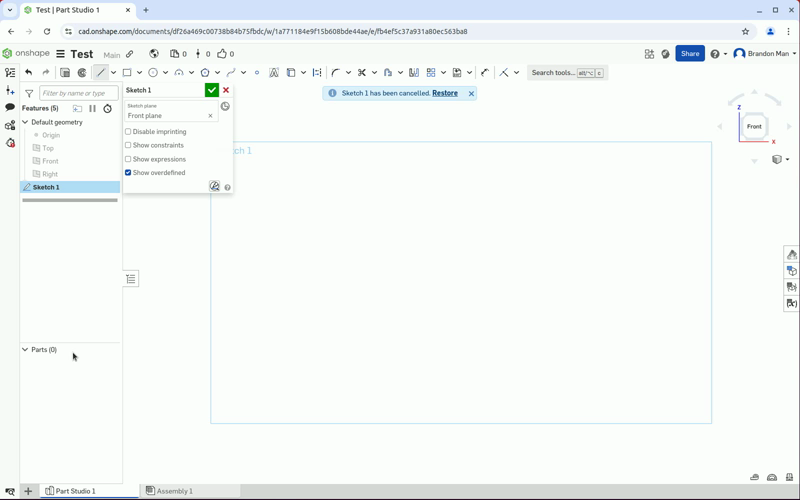
key_down(shift)
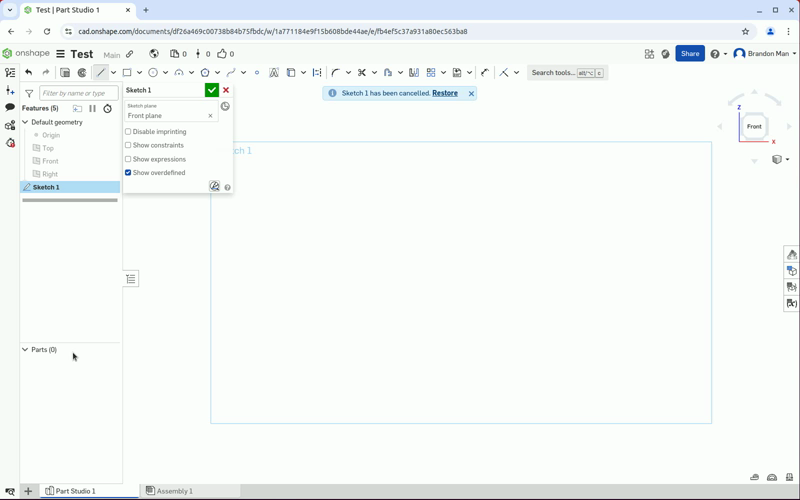
mouse_move(420, 282)
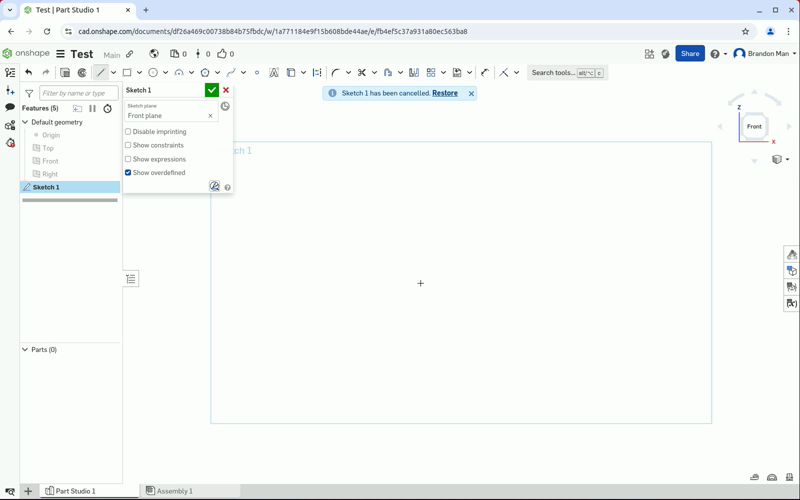
click(420, 282)
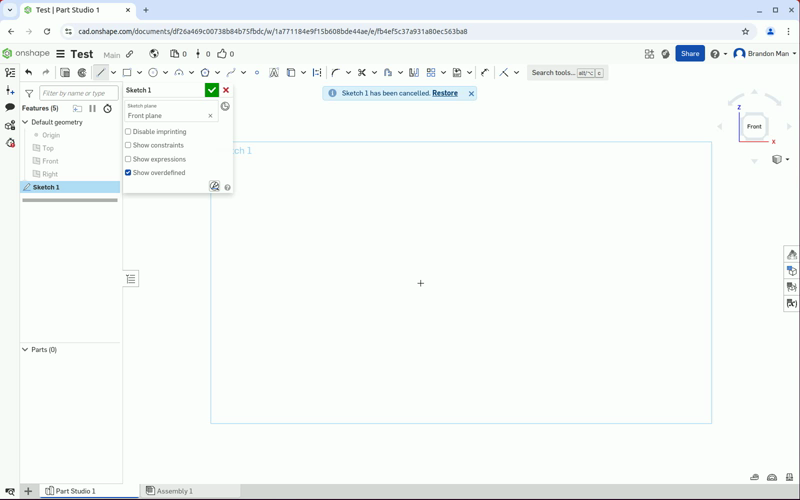
key_up(shift)
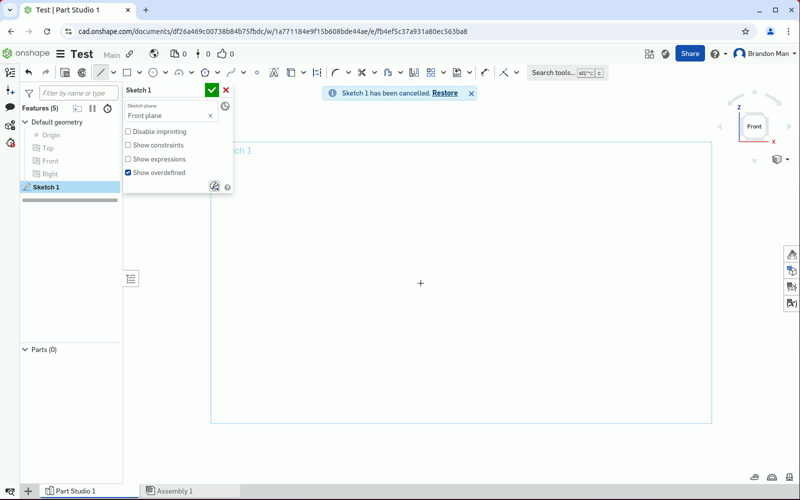
key_down(shift)
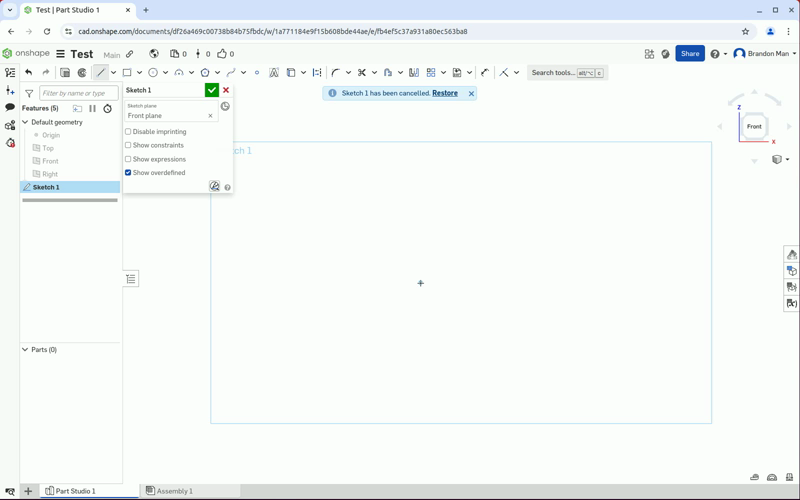
mouse_move(450, 282)
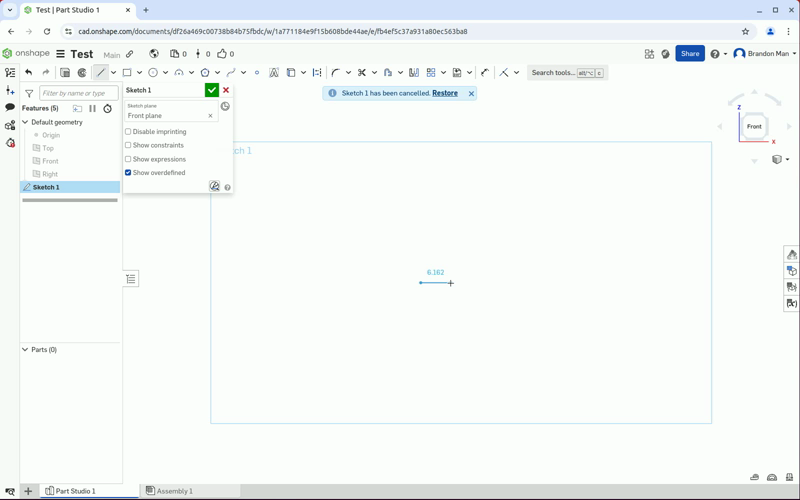
mouse_move(461, 282)
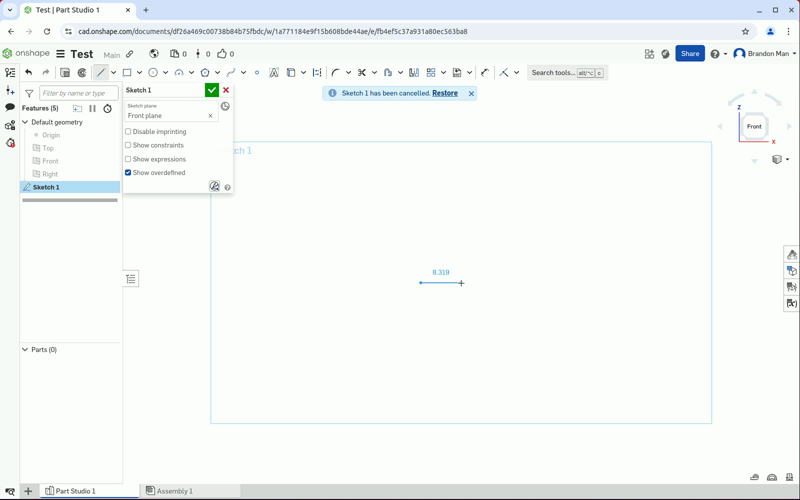
click(461, 282)
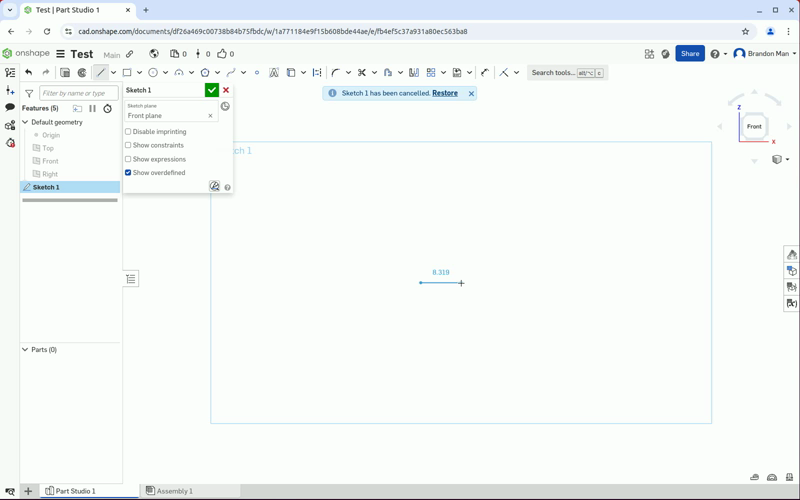
key_up(shift)
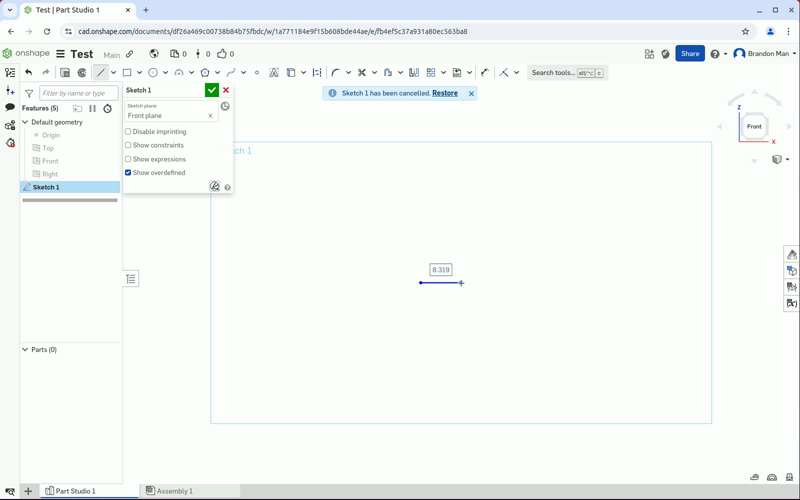
key_down(shift)
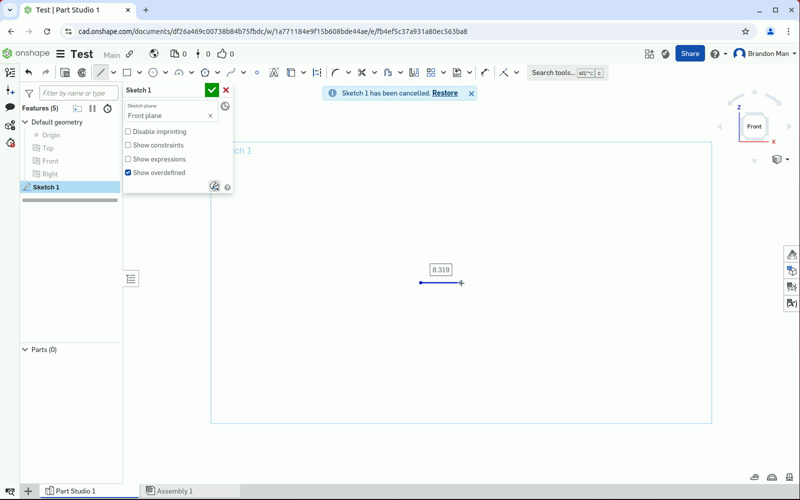
mouse_move(491, 282)
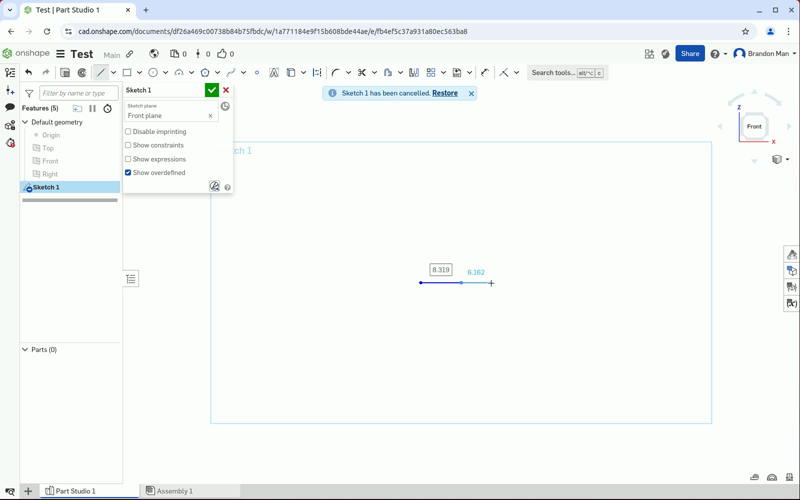
mouse_move(461, 242)
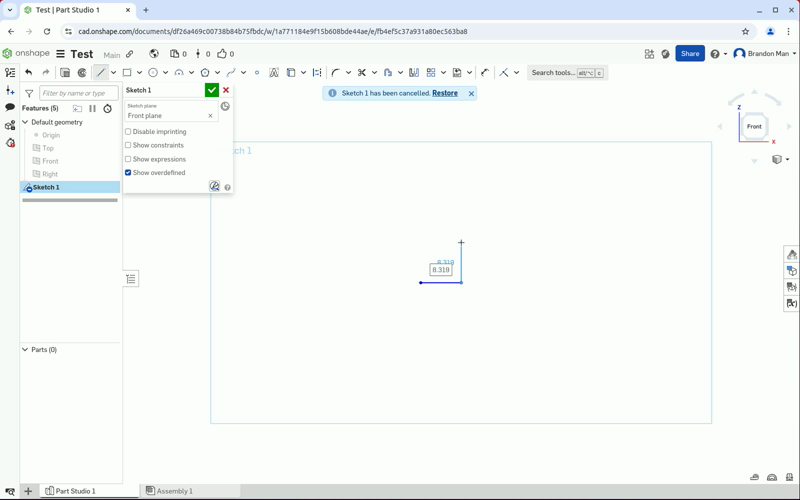
click(461, 242)
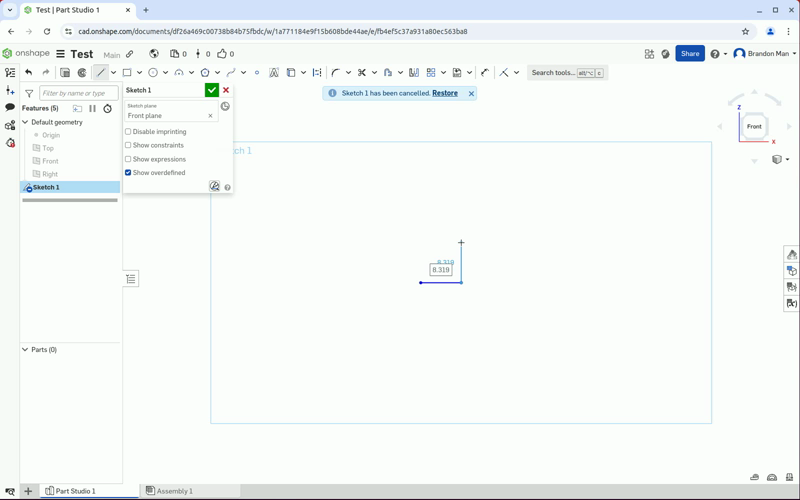
key_up(shift)
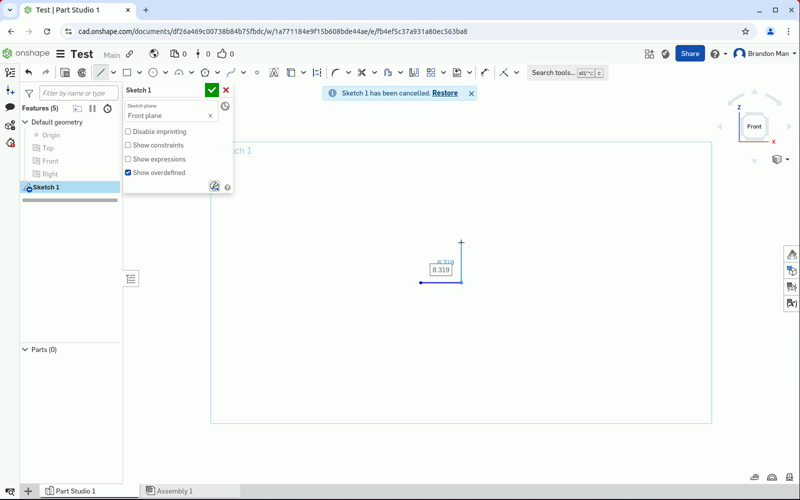
key_down(shift)
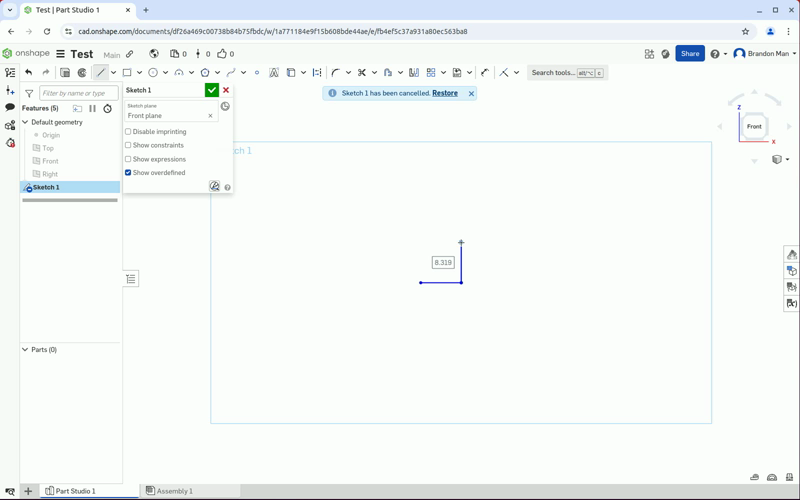
mouse_move(491, 242)
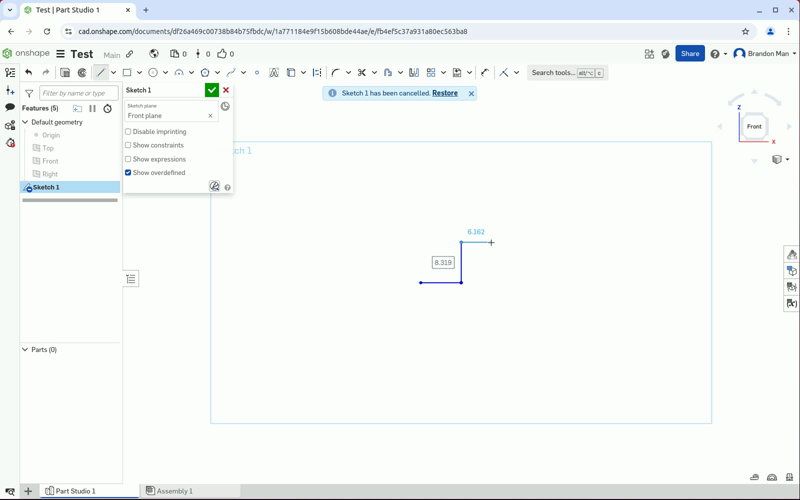
mouse_move(420, 242)
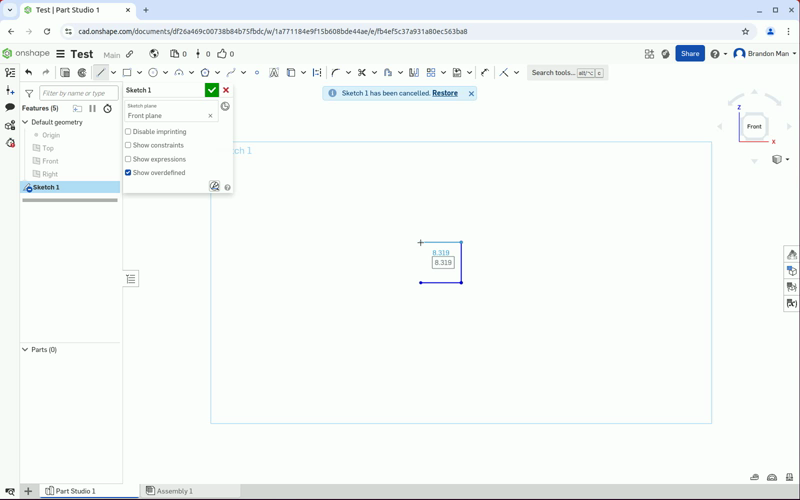
click(420, 242)
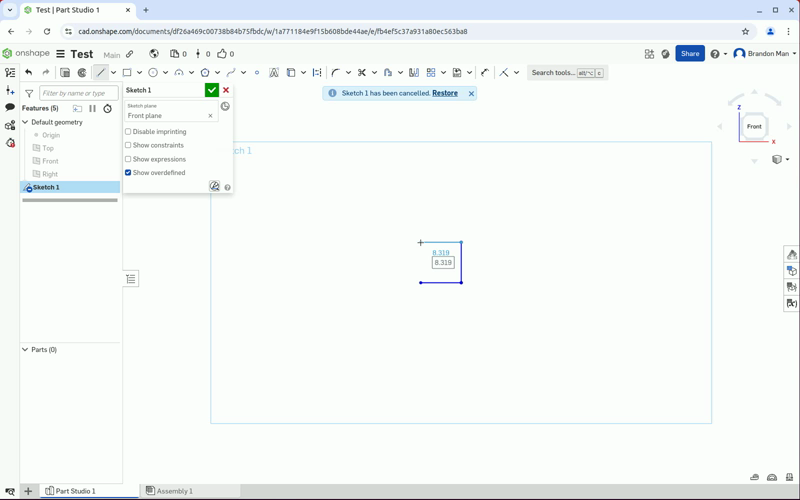
key_up(shift)
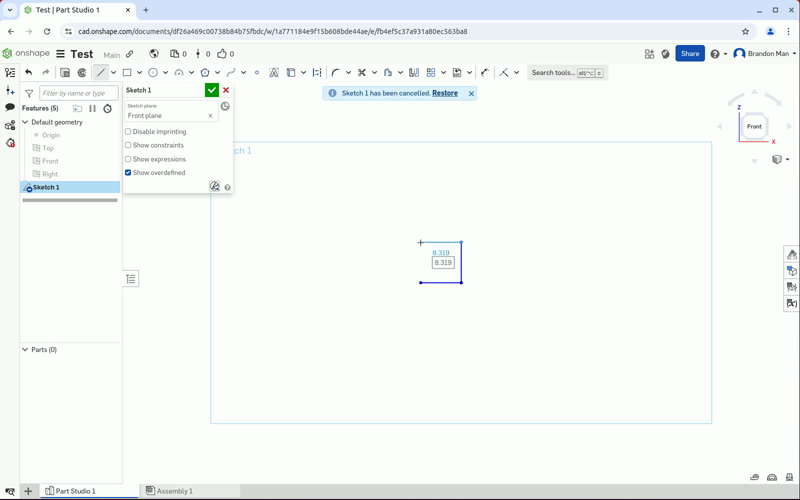
mouse_move(450, 242)
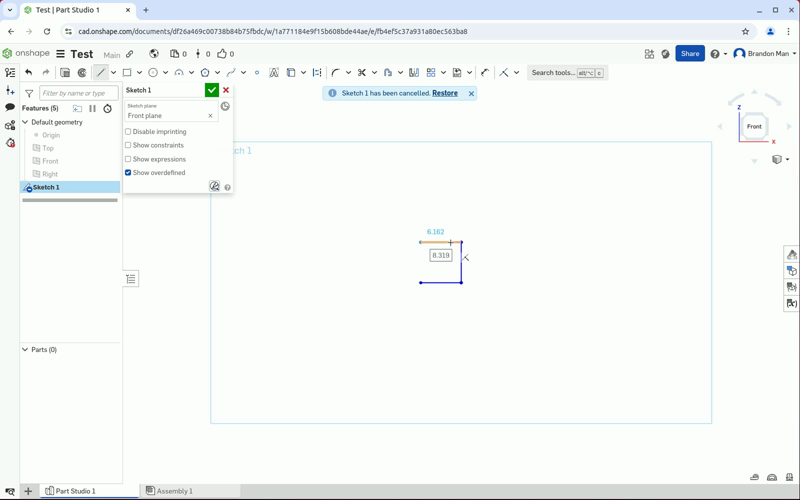
key_down(shift)
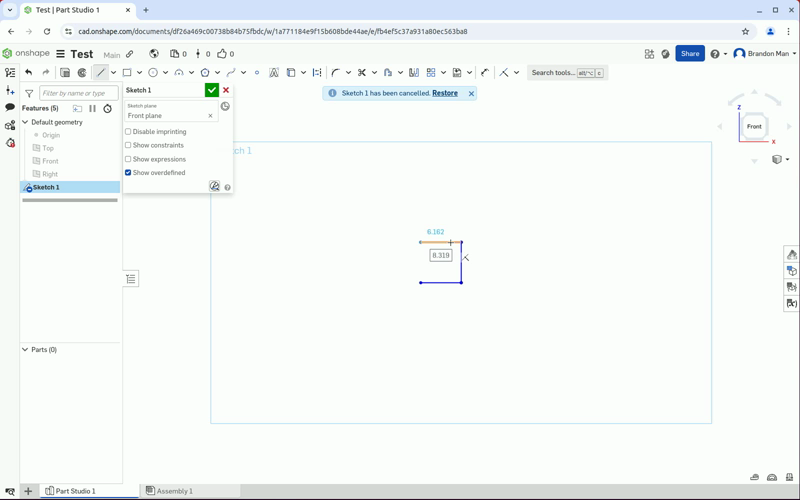
mouse_move(420, 282)
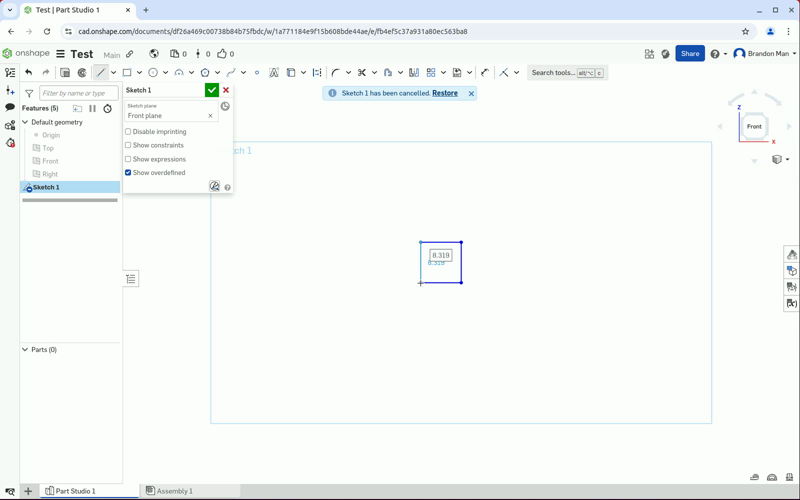
key_up(shift)
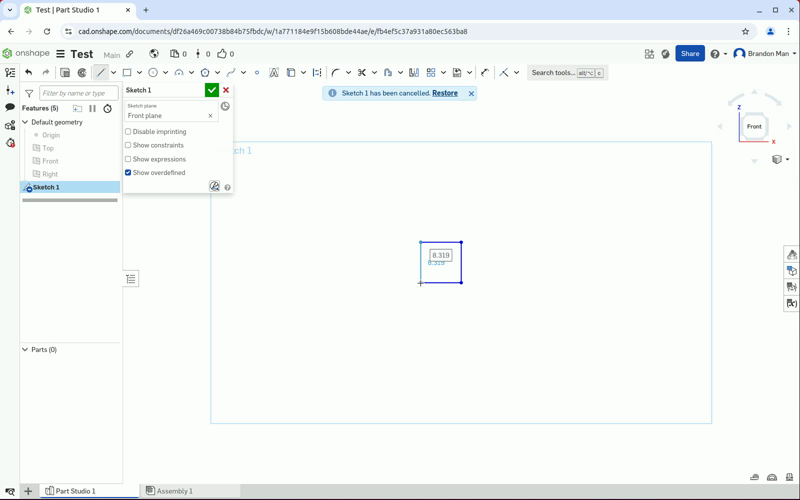
click(420, 282)
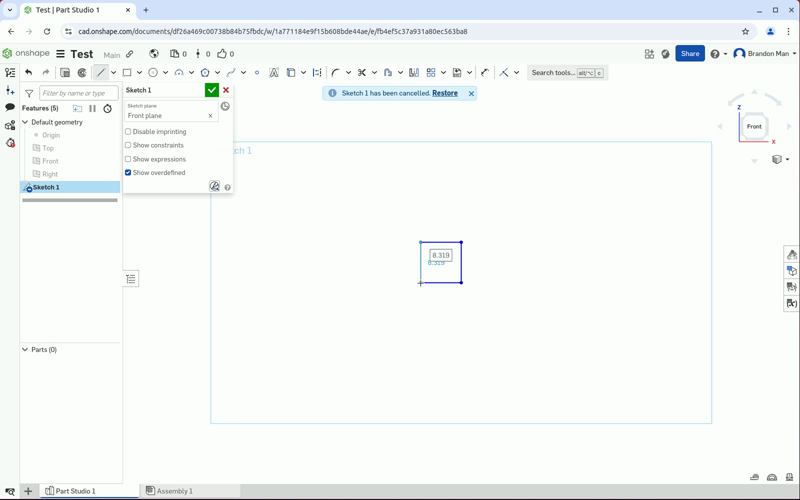
key(esc)
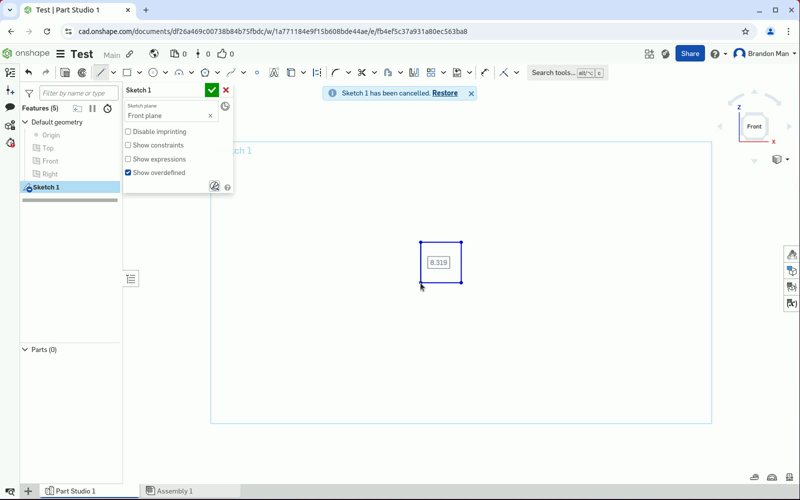
mouse_move(440, 257)
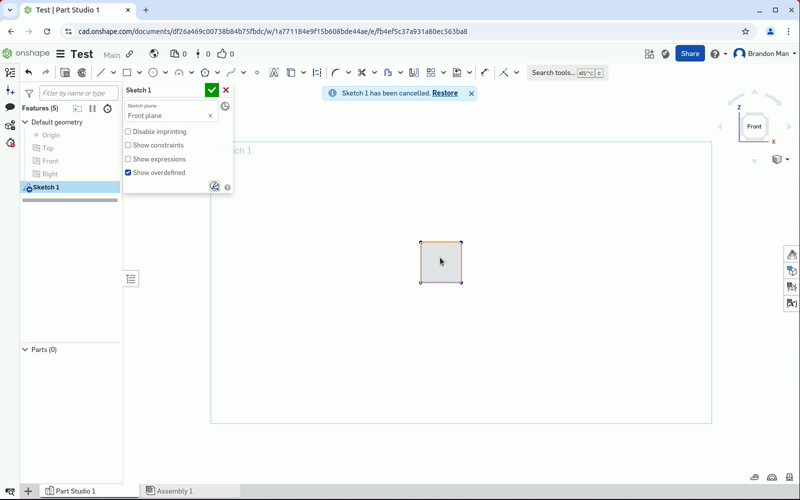
scroll(6)
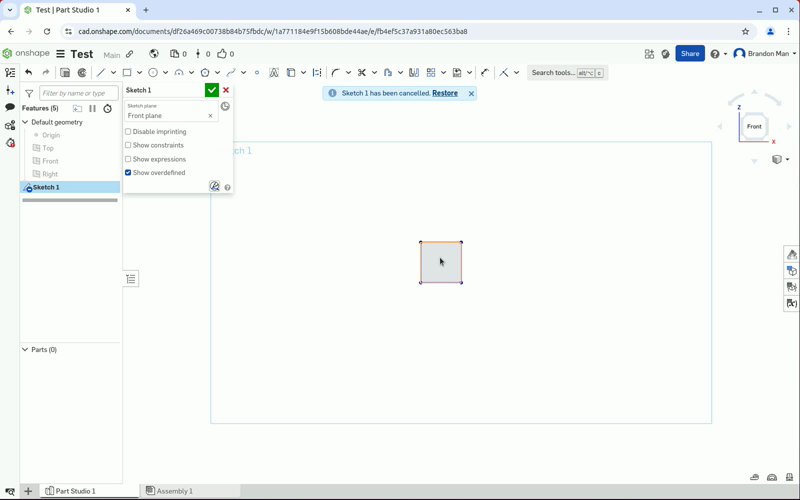
scroll(6)
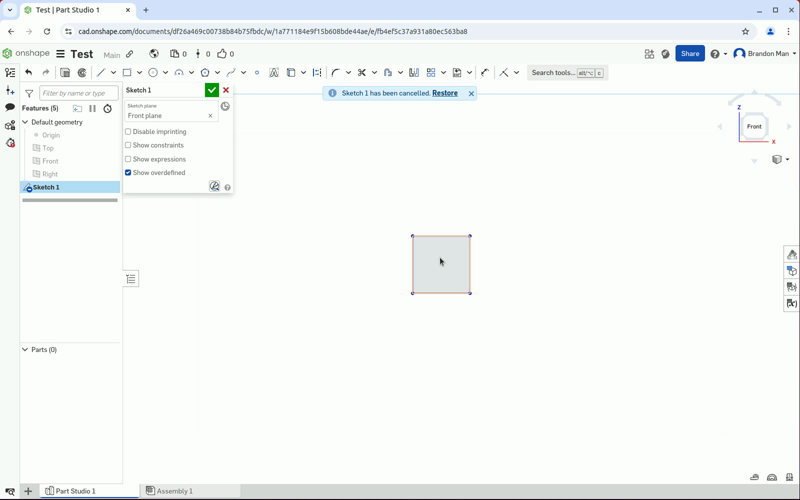
scroll(6)
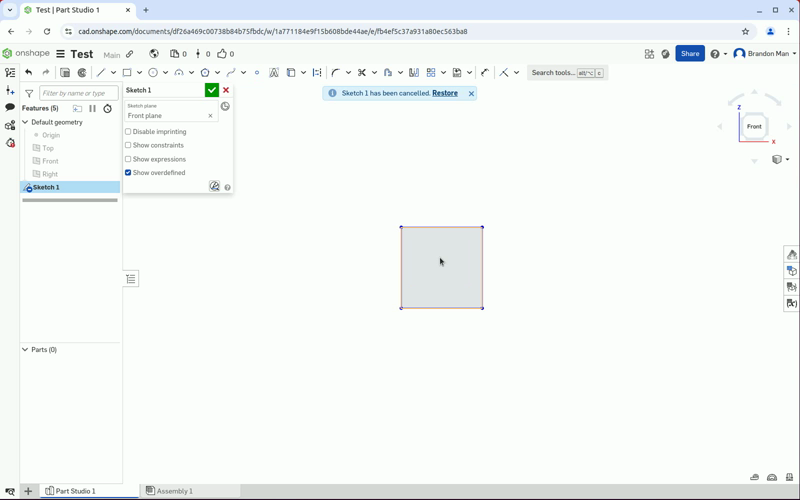
scroll(6)
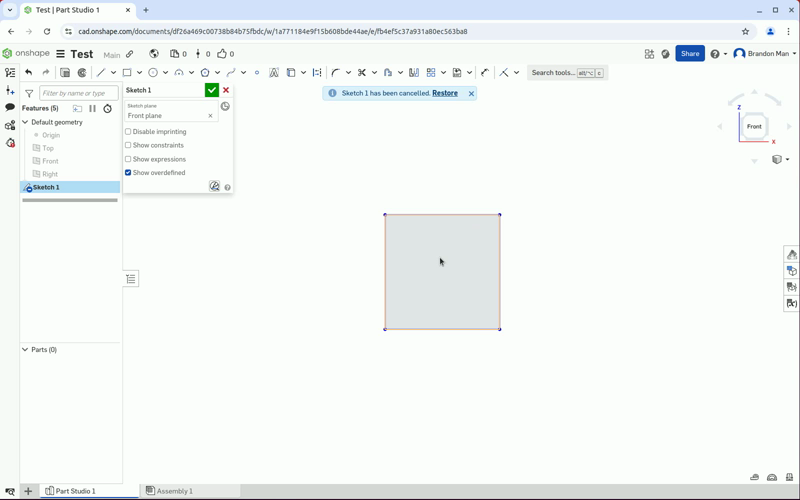
scroll(6)
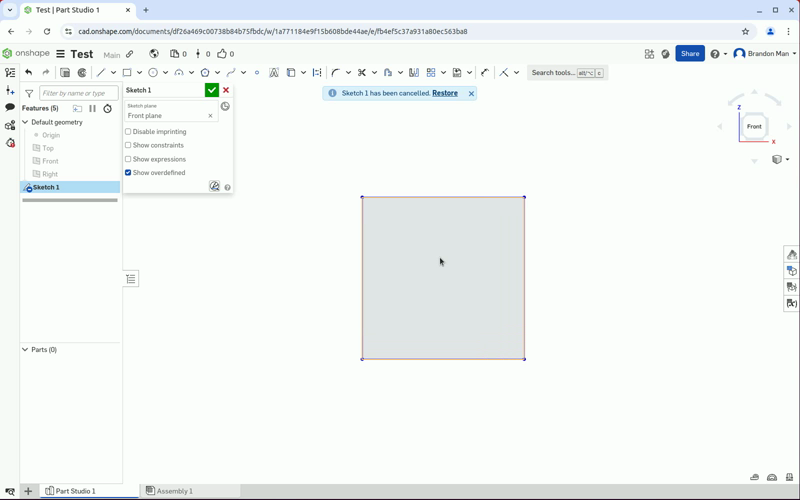
scroll(6)
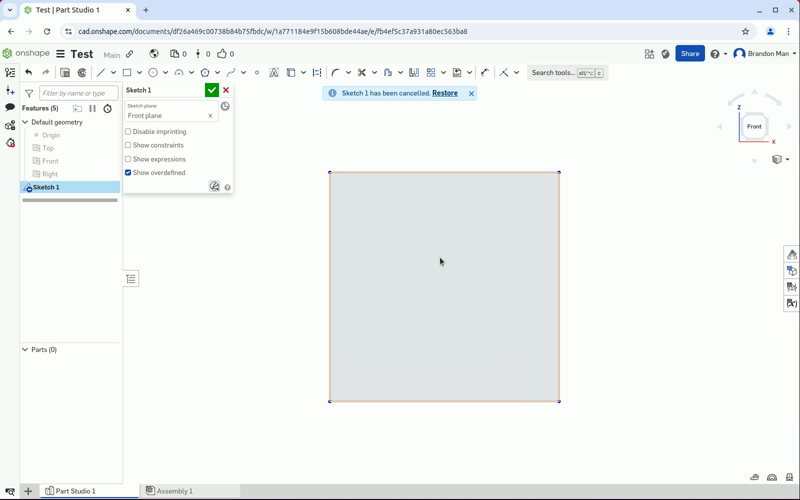
scroll(6)
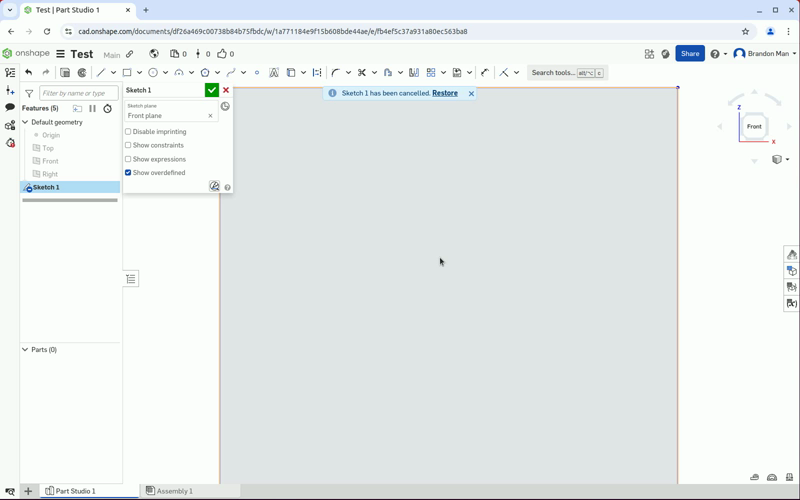
click(440, 257)
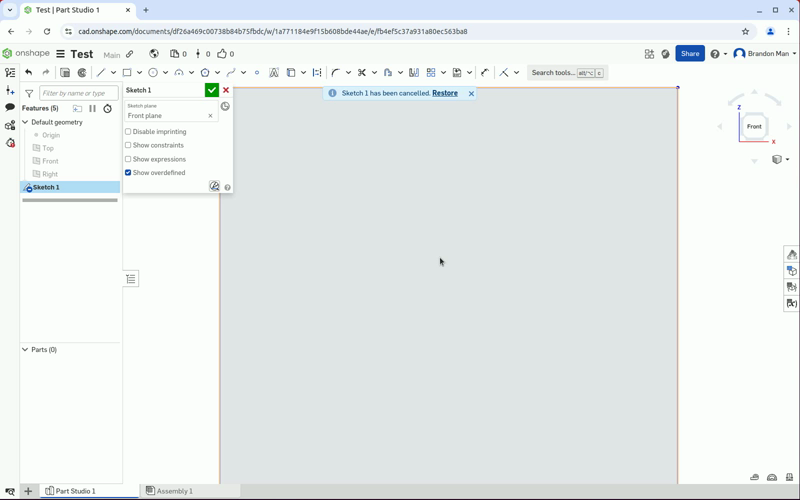
scroll(-6)
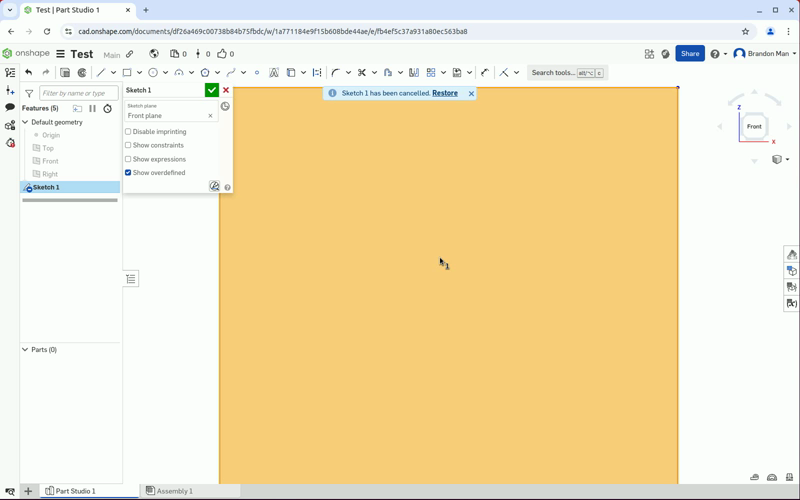
scroll(-6)
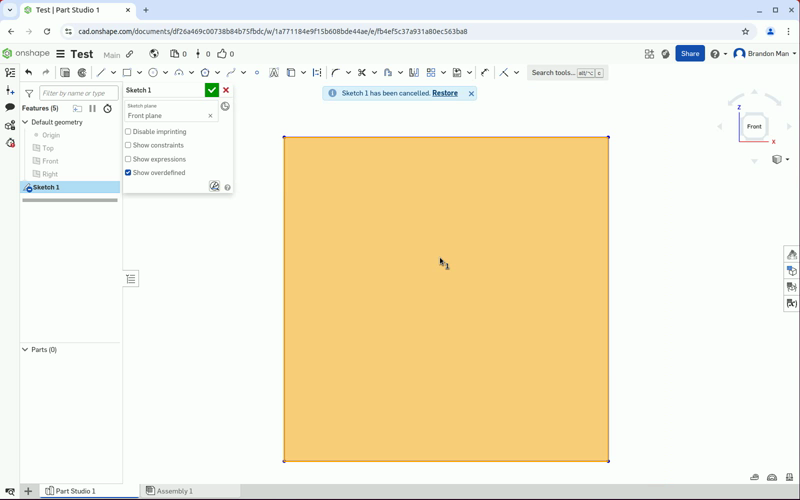
scroll(-6)
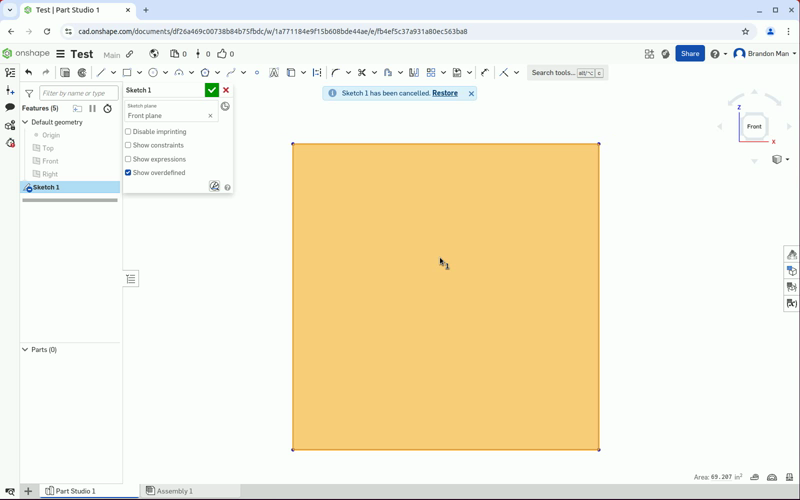
scroll(-6)
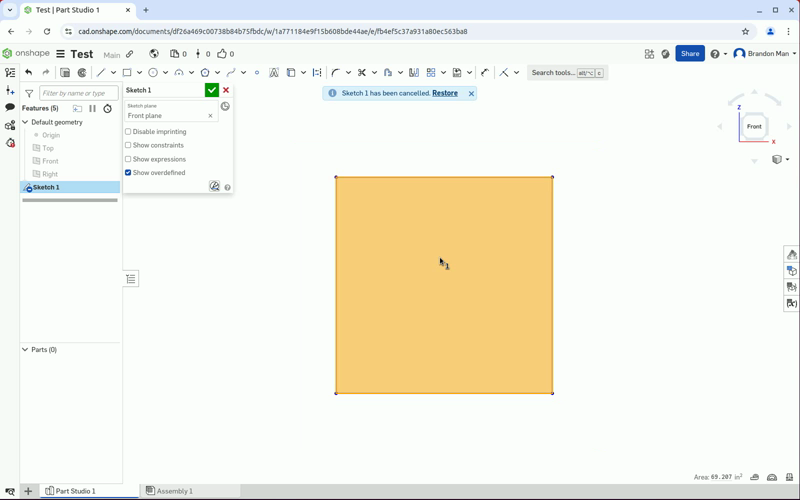
scroll(-6)
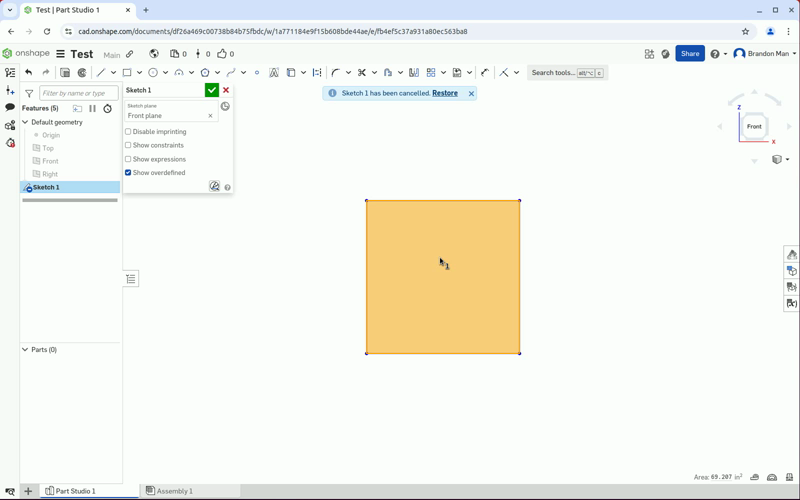
scroll(-6)
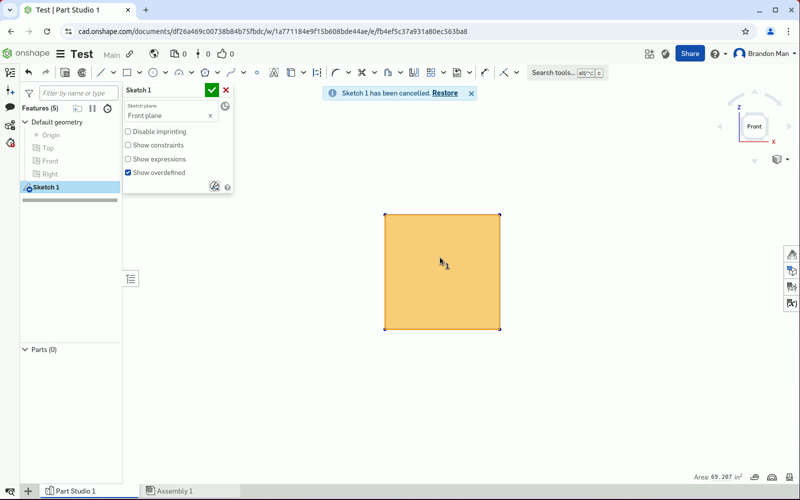
scroll(-6)
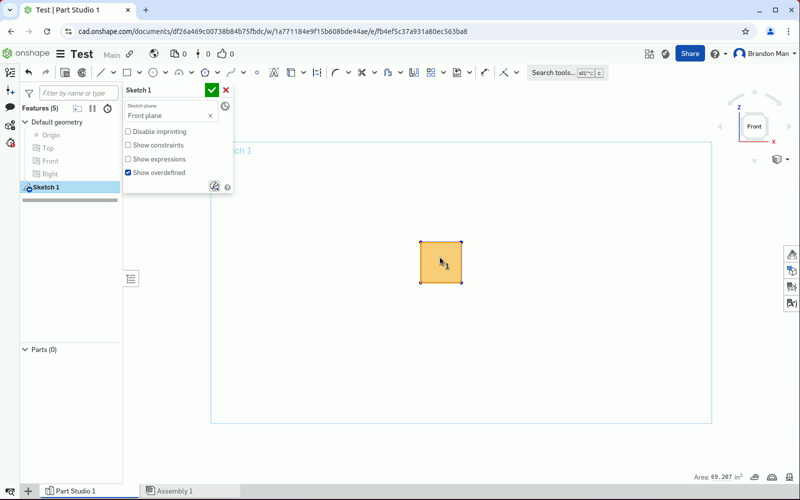
mouse_move(73, 352)
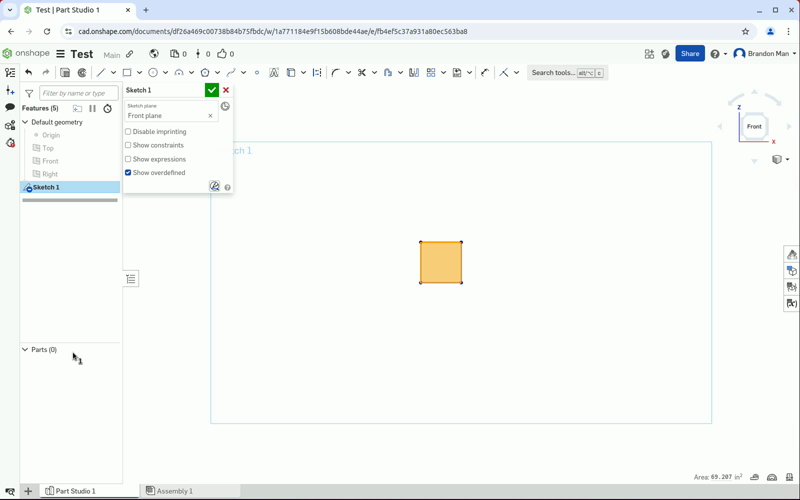
key(shift+y)
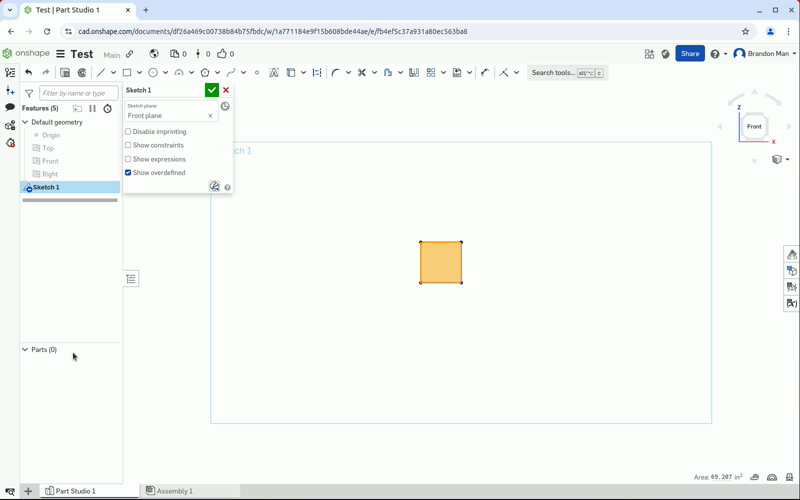
key(shift+e)
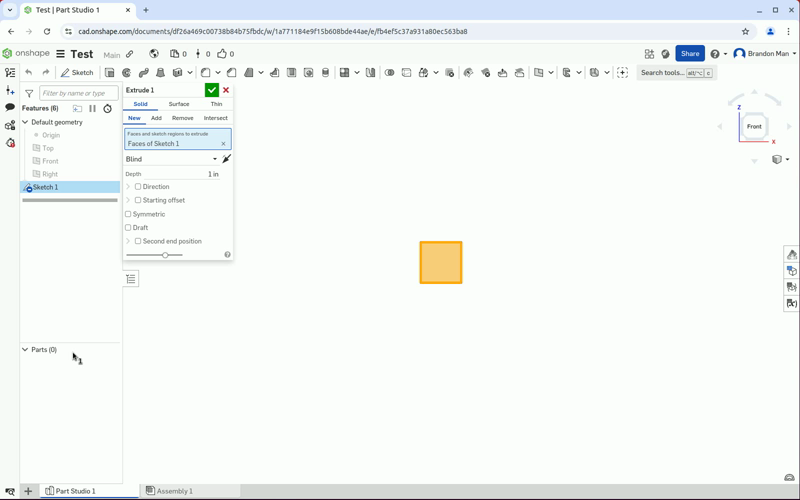
mouse_move(143, 106)
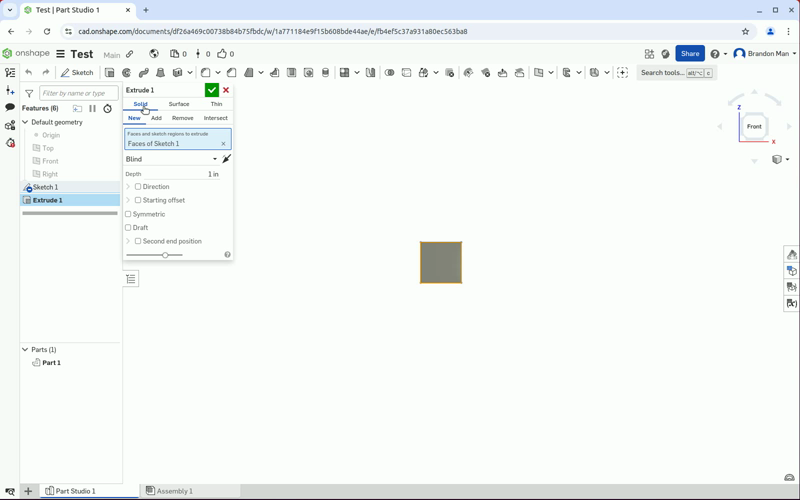
click(143, 106)
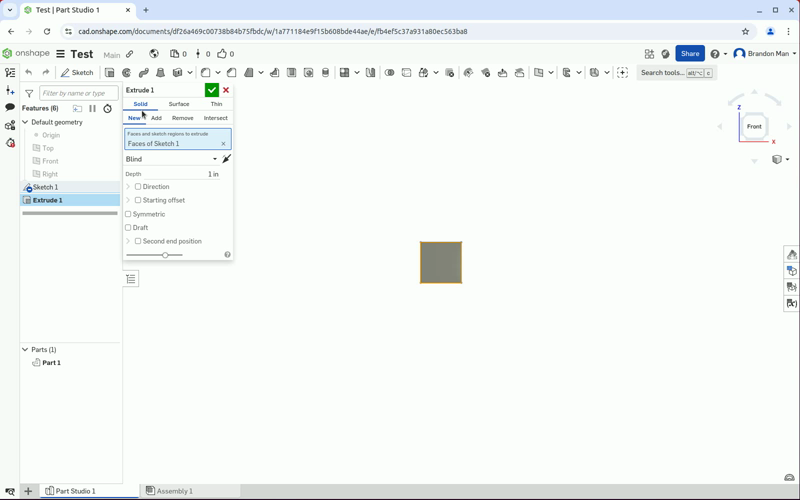
mouse_move(137, 120)
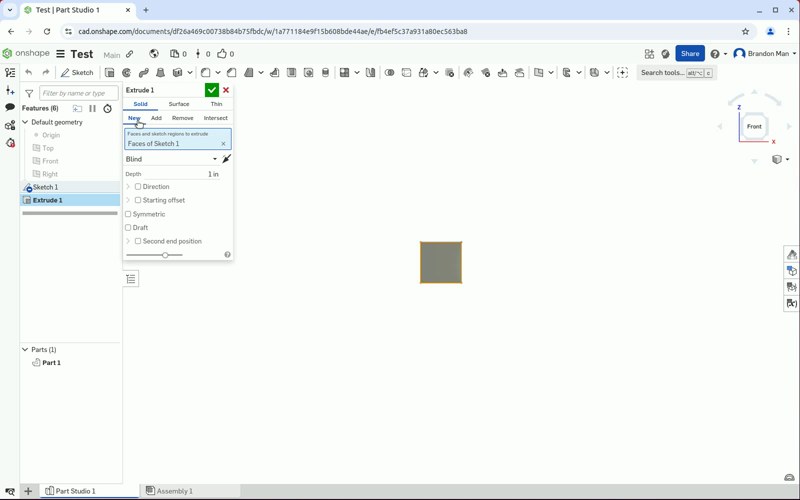
click(137, 120)
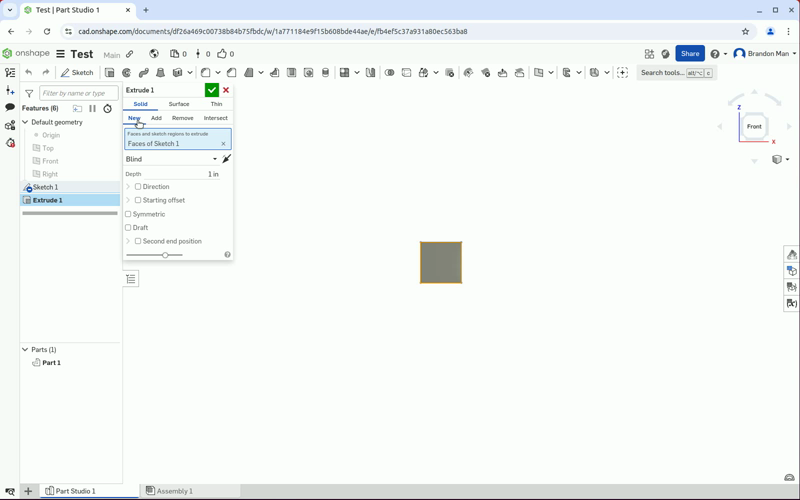
key(tab, 4)
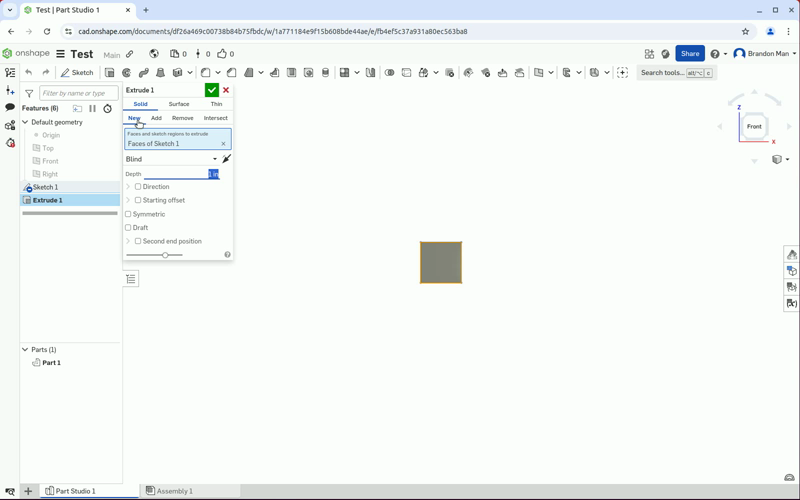
text(8.184)
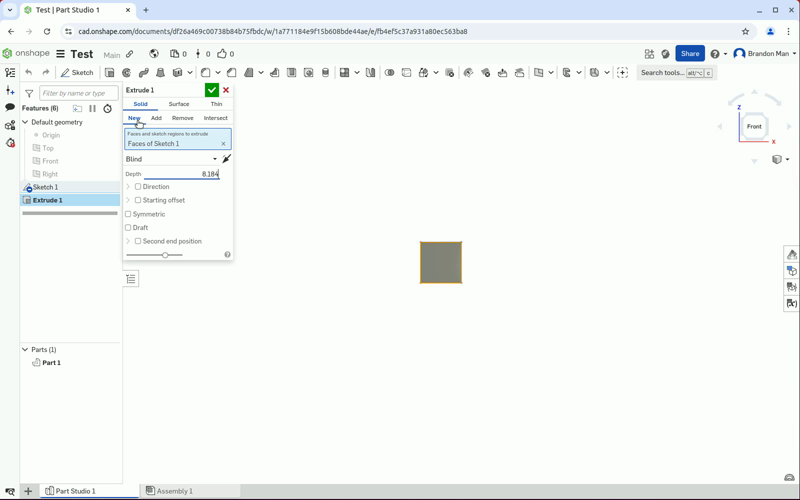
key(enter)
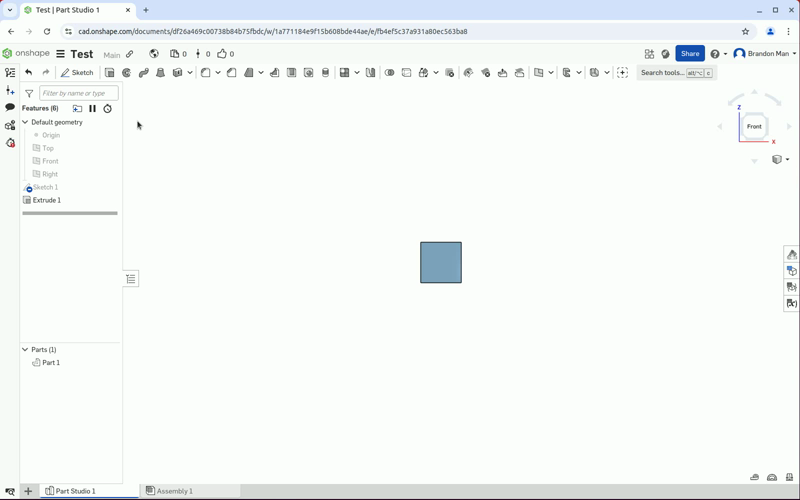
key(shift+h)
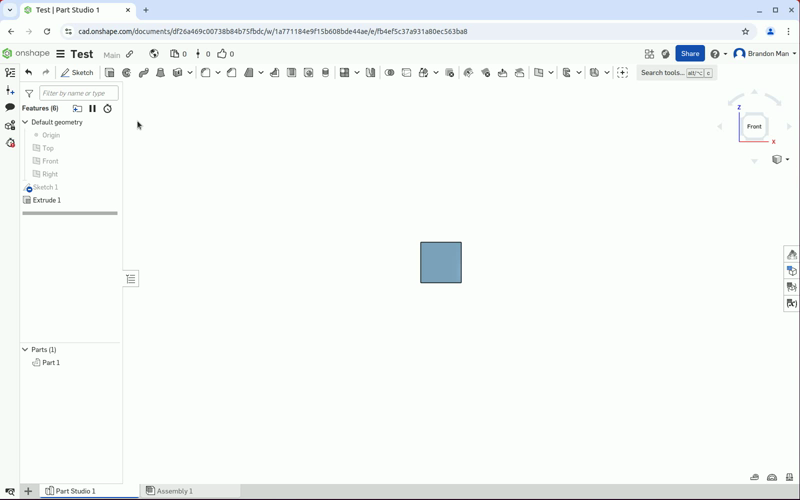
key(shift+h)
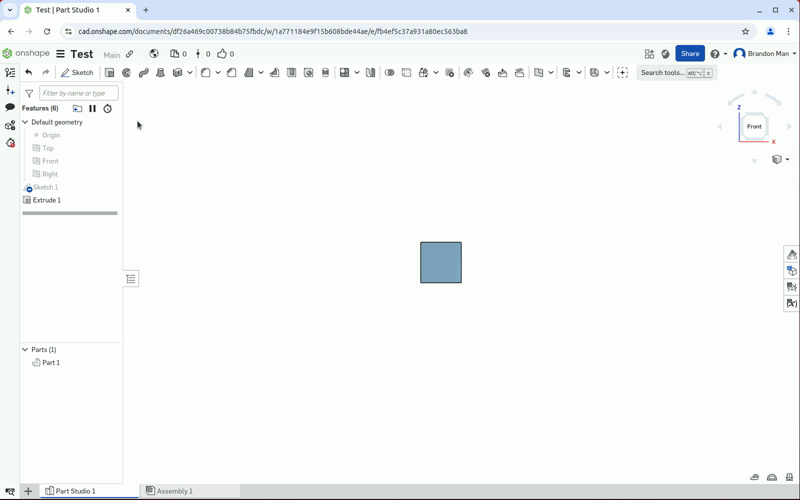
mouse_move(73, 189)
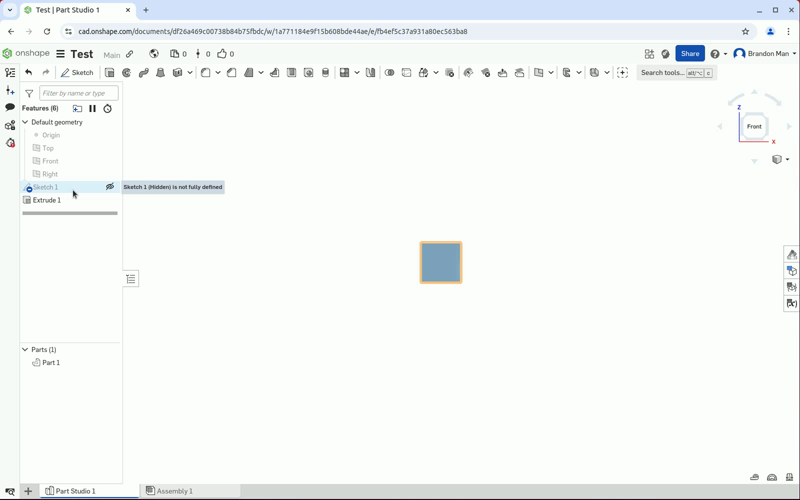
click(73, 189)
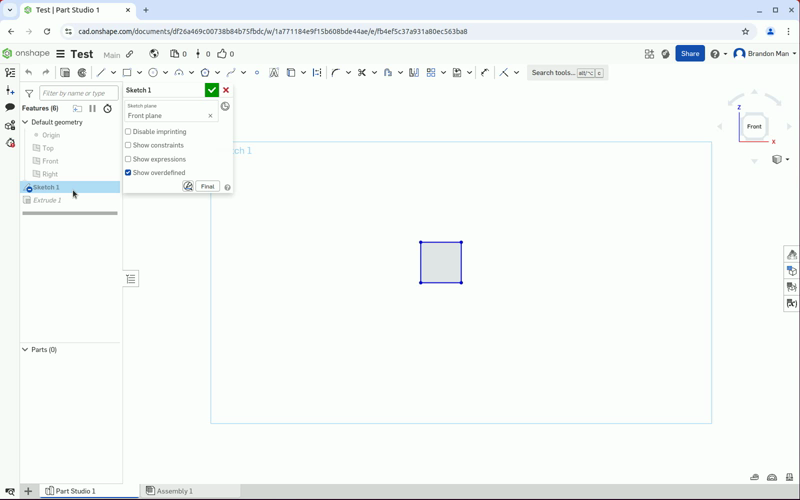
mouse_move(229, 92)
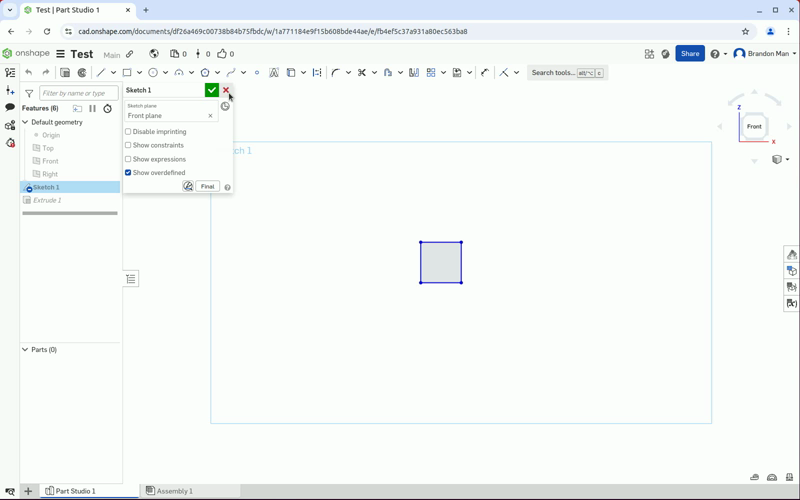
click(229, 92)
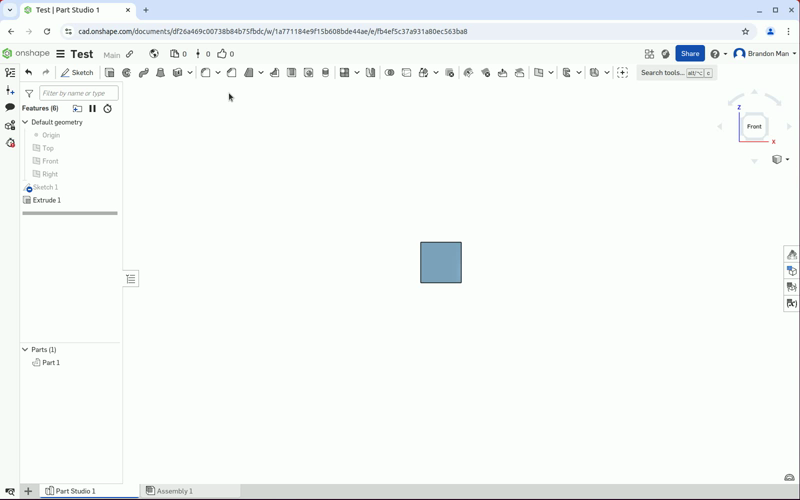
mouse_move(73, 352)
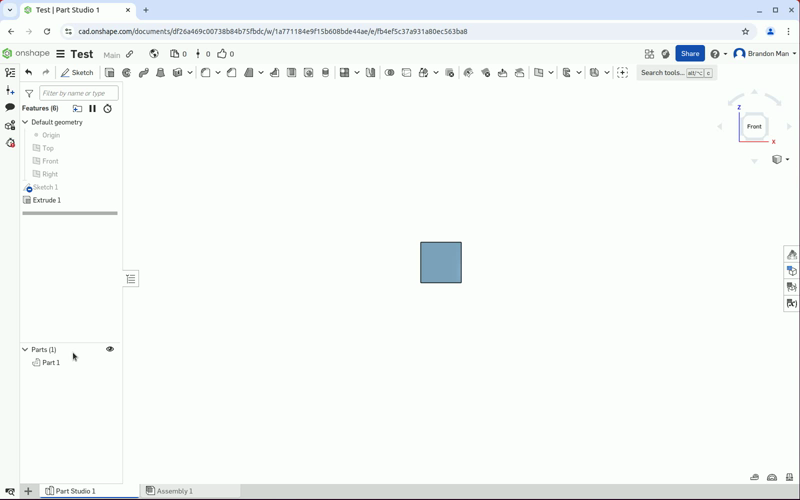
key(y)
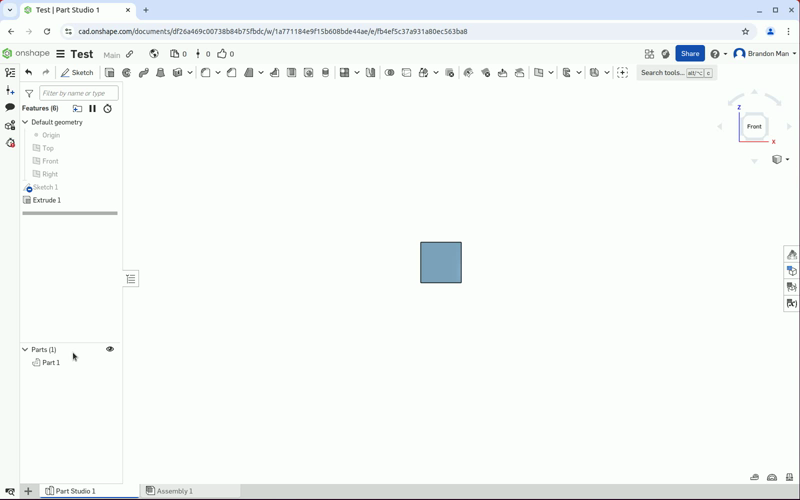
key(shift+p)
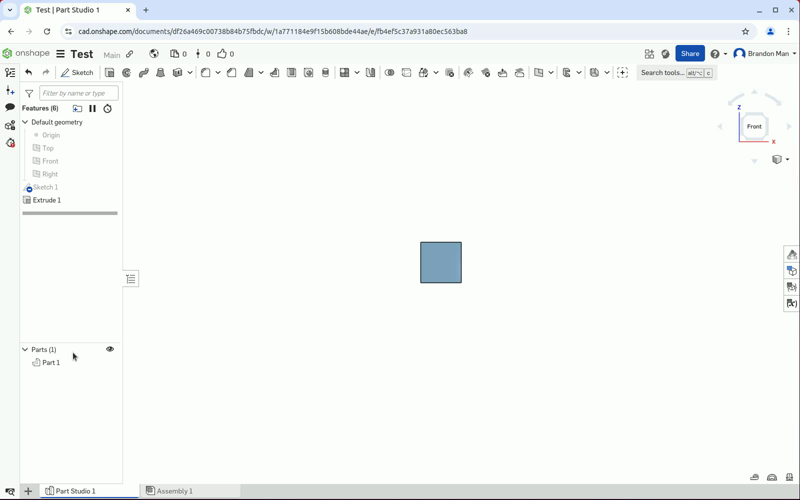
key(space)
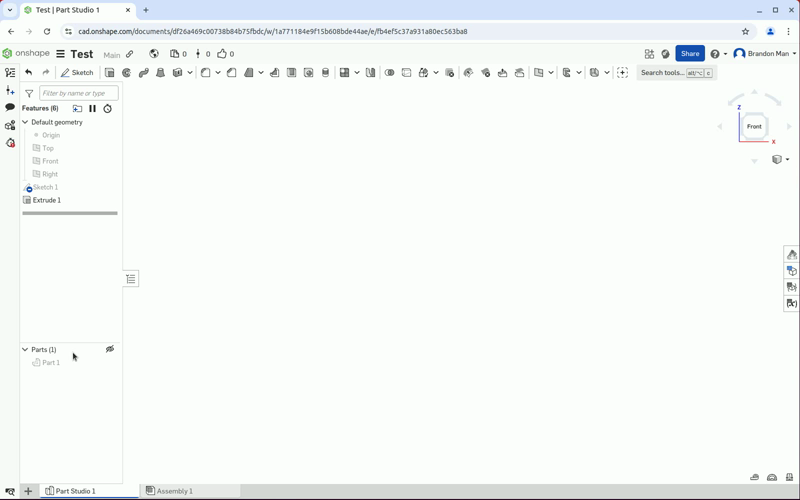
key_down(shift)
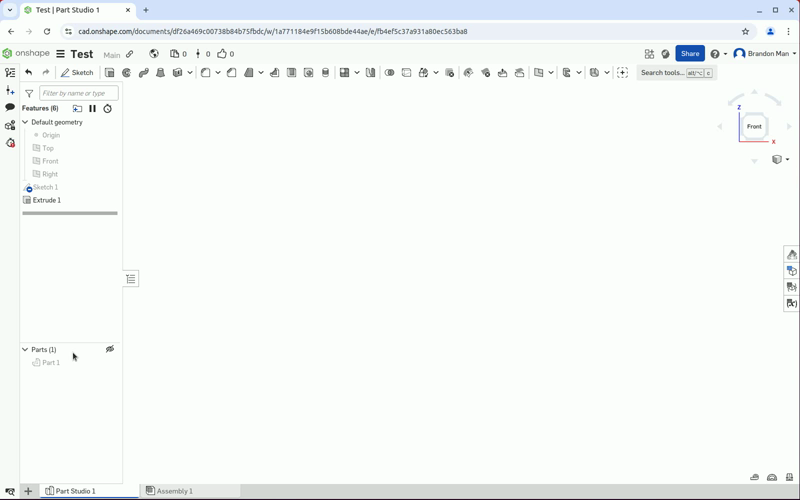
key(down)
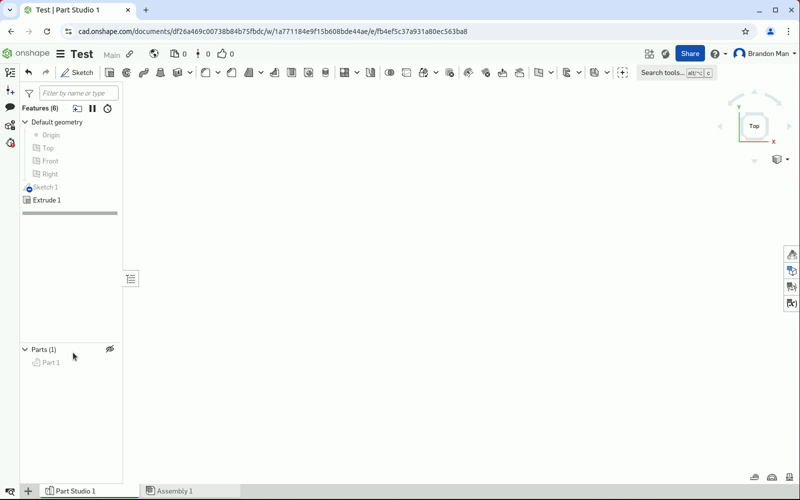
key_up(shift)
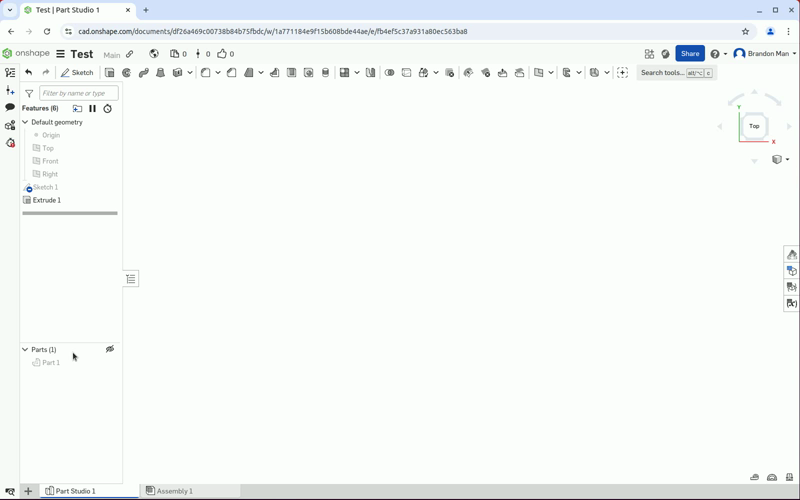
mouse_move(73, 352)
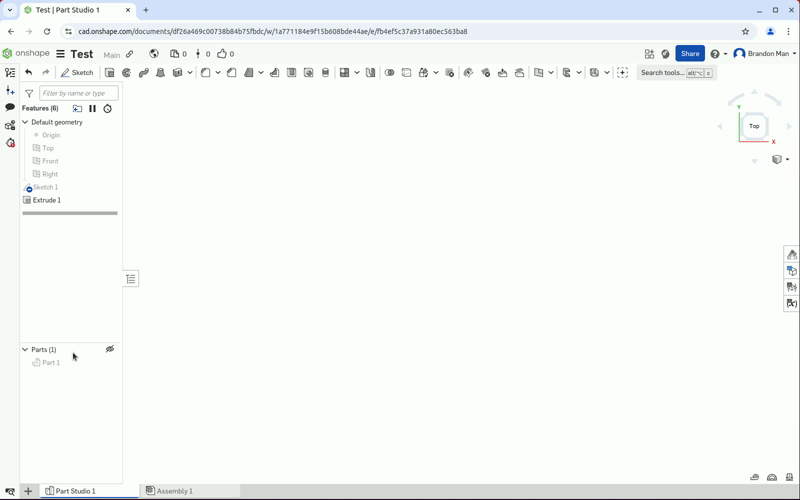
key(shift+y)
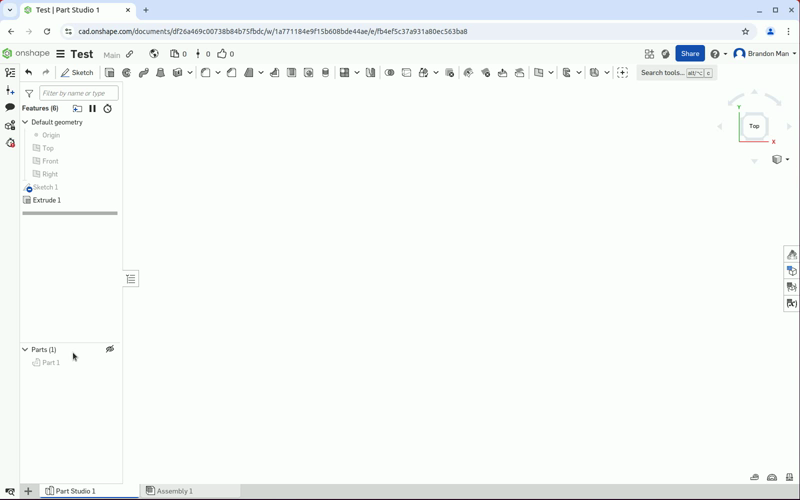
key(shift+s)
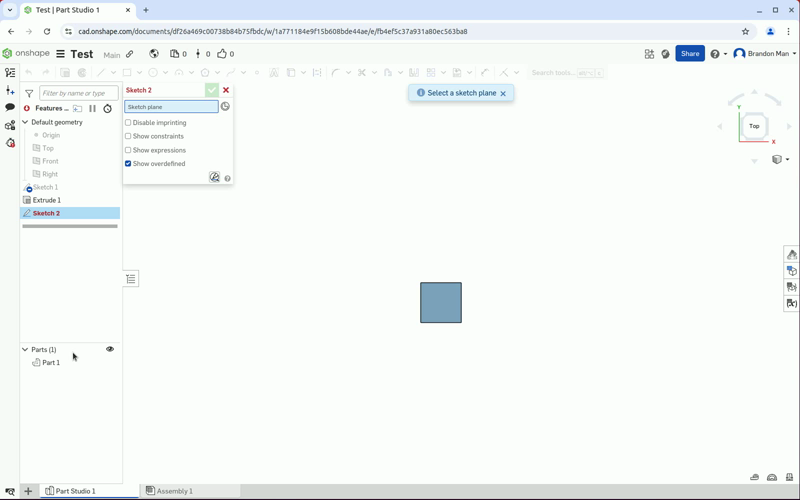
mouse_move(73, 150)
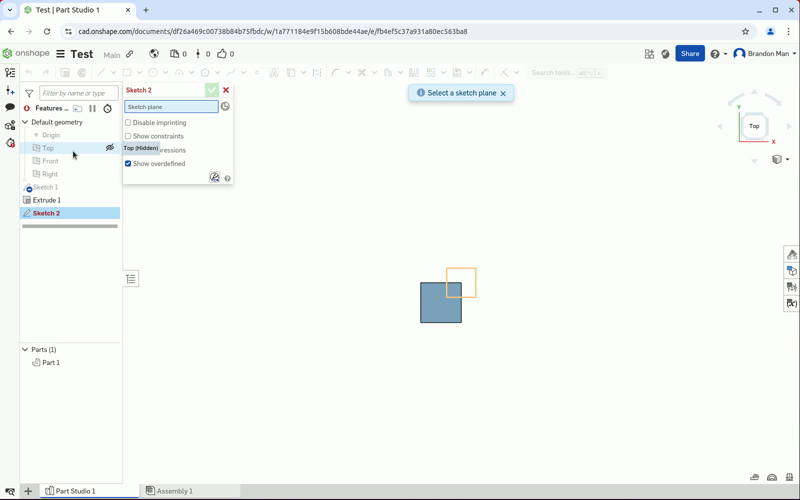
click(73, 150)
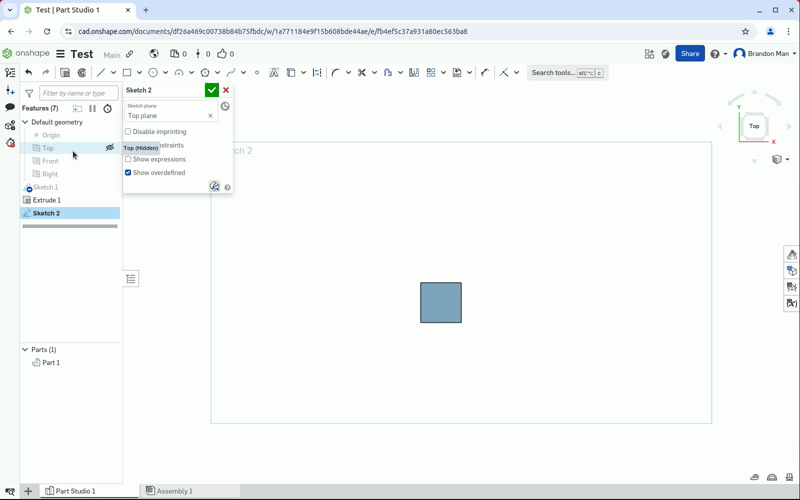
mouse_move(73, 352)
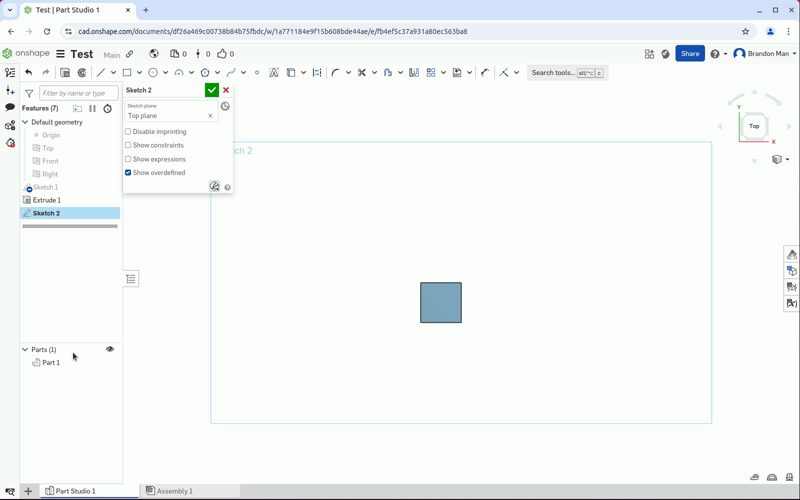
key(y)
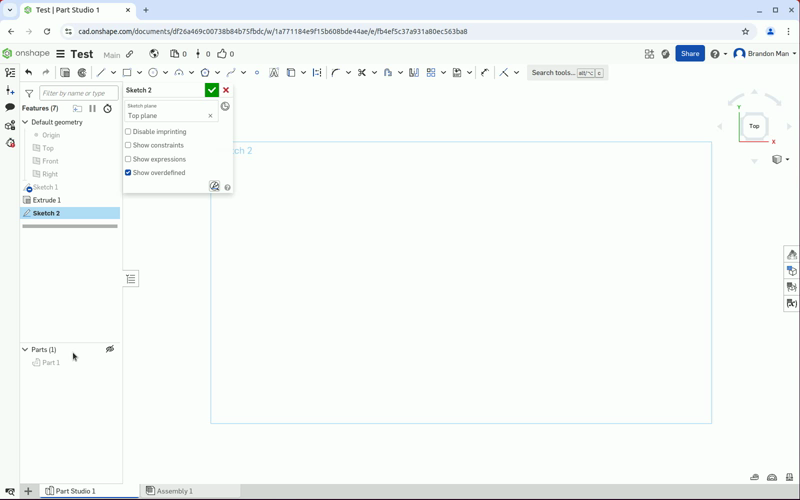
key(l)
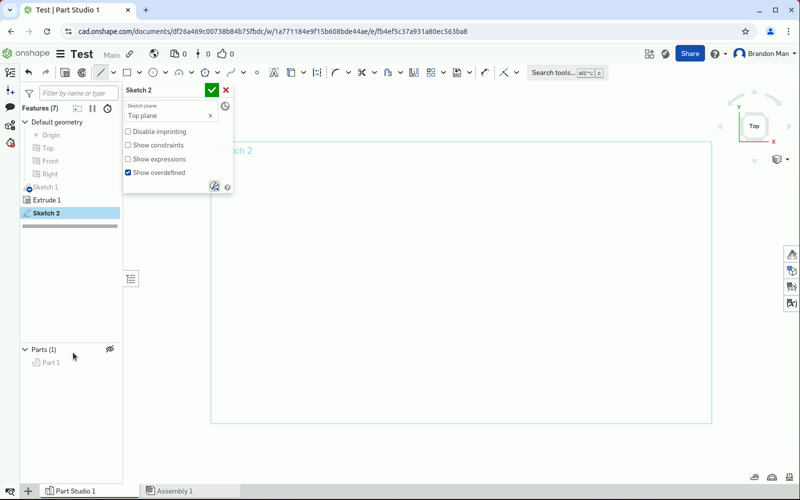
key_down(shift)
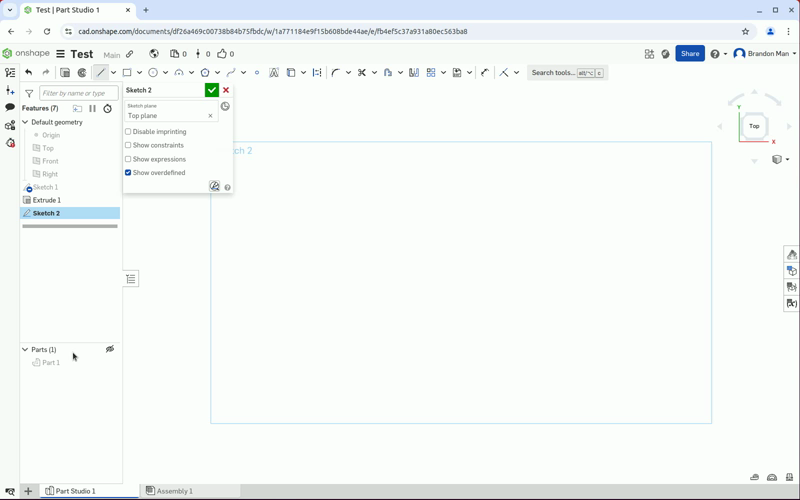
mouse_move(478, 274)
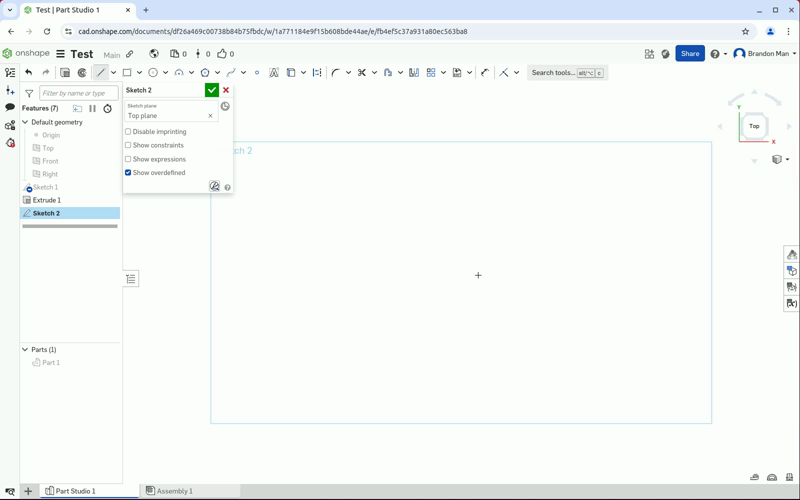
click(478, 274)
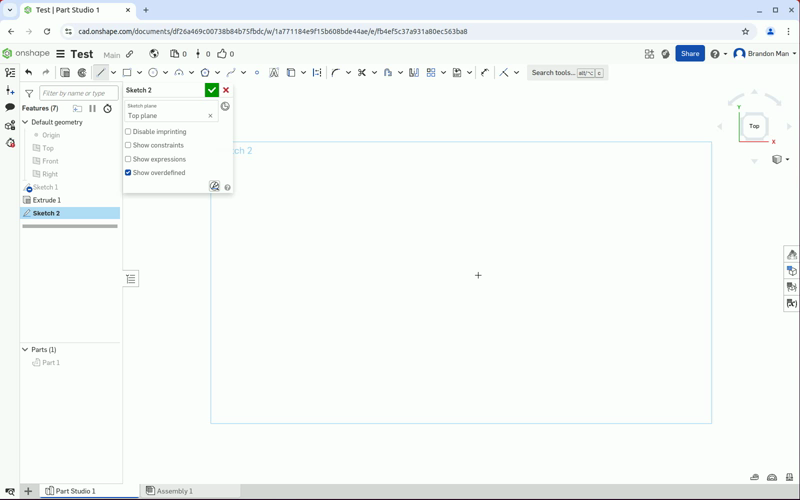
key_up(shift)
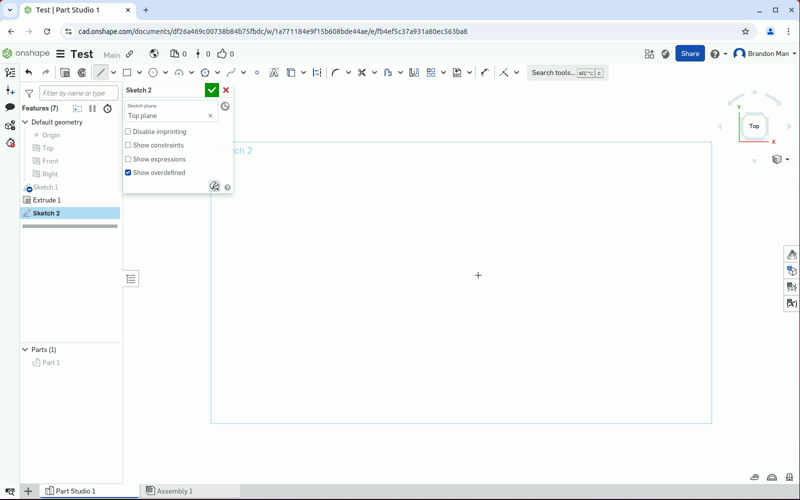
key_down(shift)
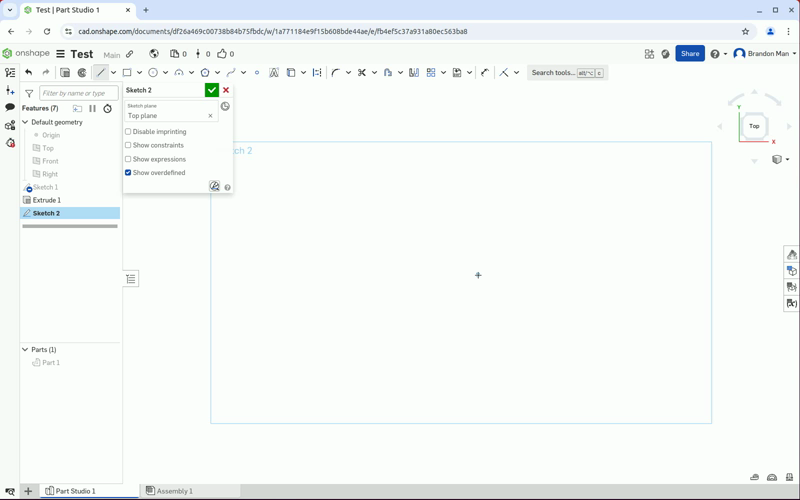
mouse_move(508, 274)
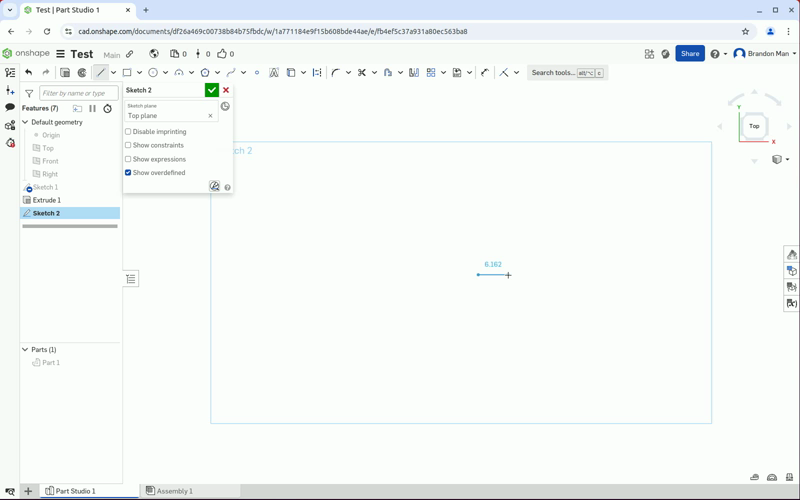
mouse_move(514, 299)
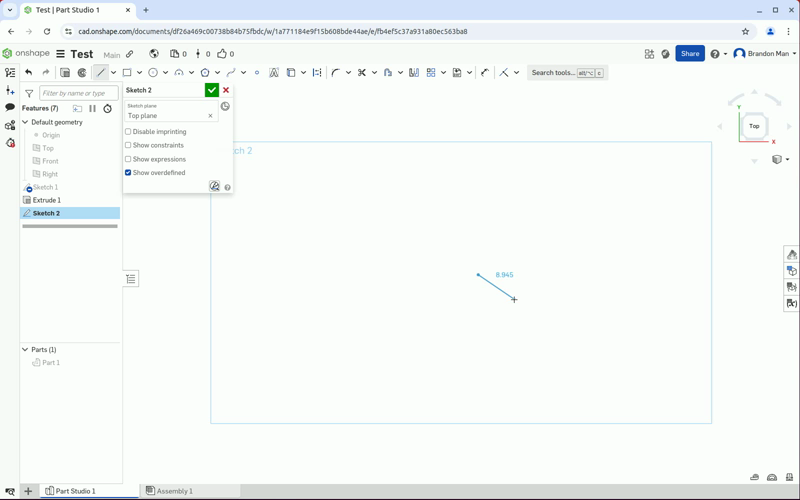
click(514, 299)
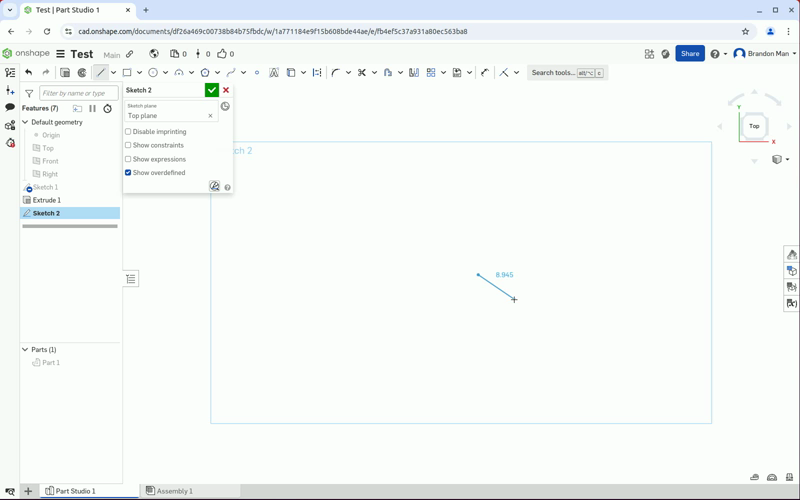
key_up(shift)
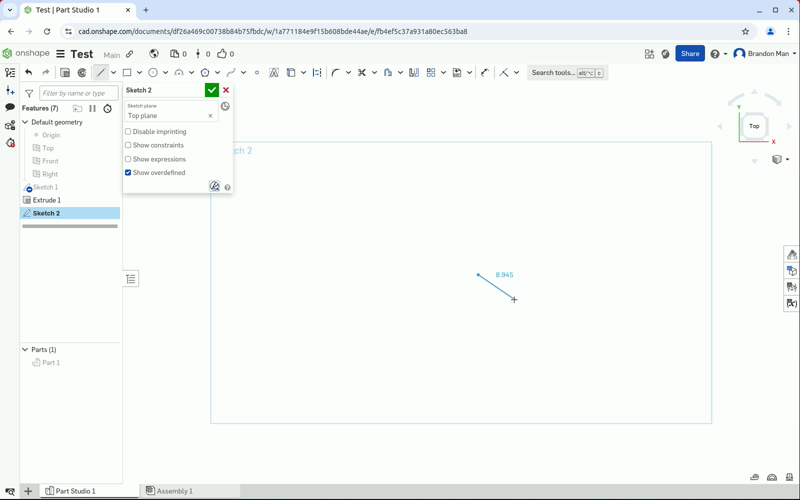
key_down(shift)
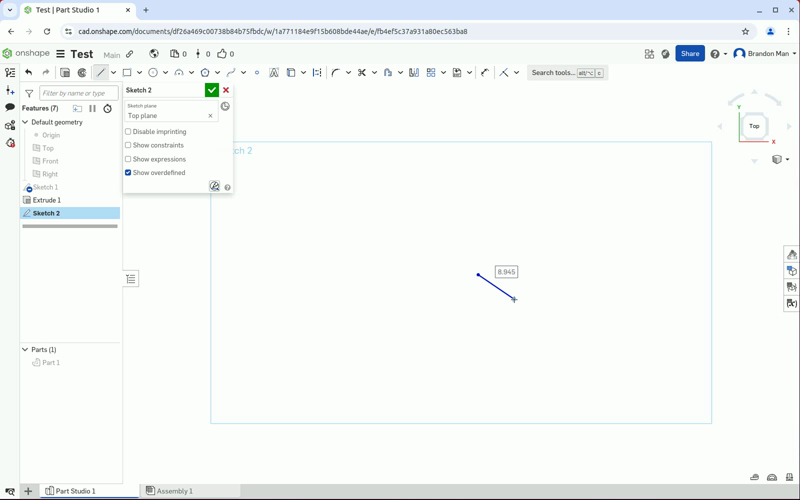
mouse_move(544, 299)
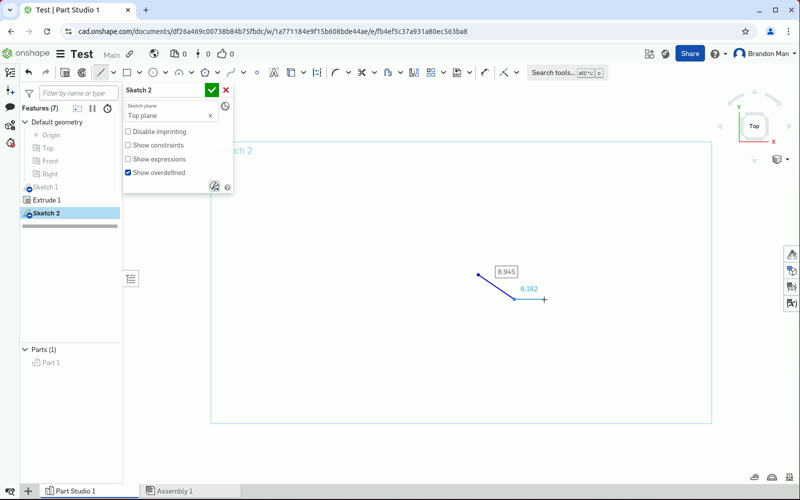
mouse_move(525, 319)
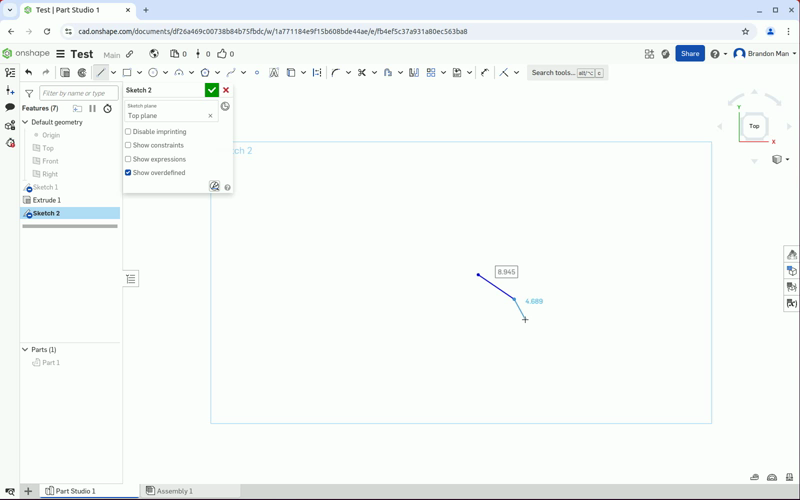
click(525, 319)
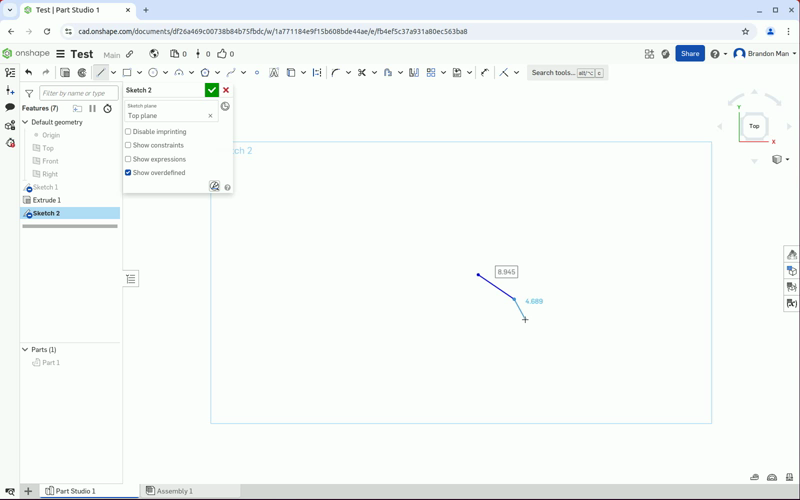
key_up(shift)
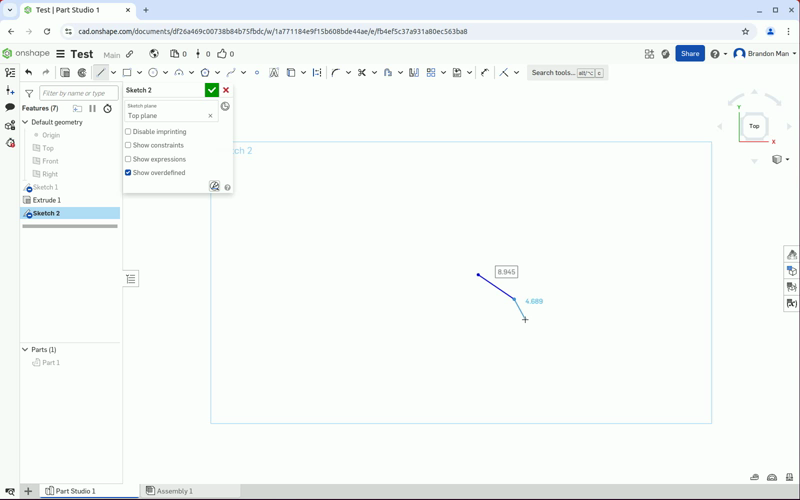
key_down(shift)
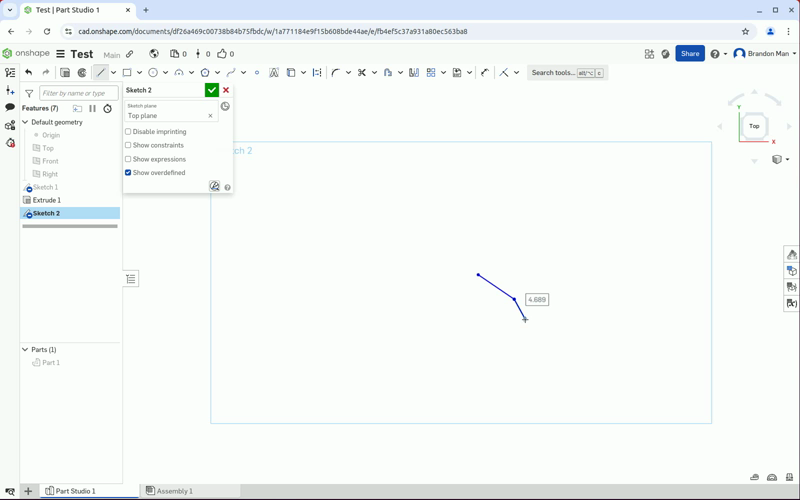
mouse_move(555, 319)
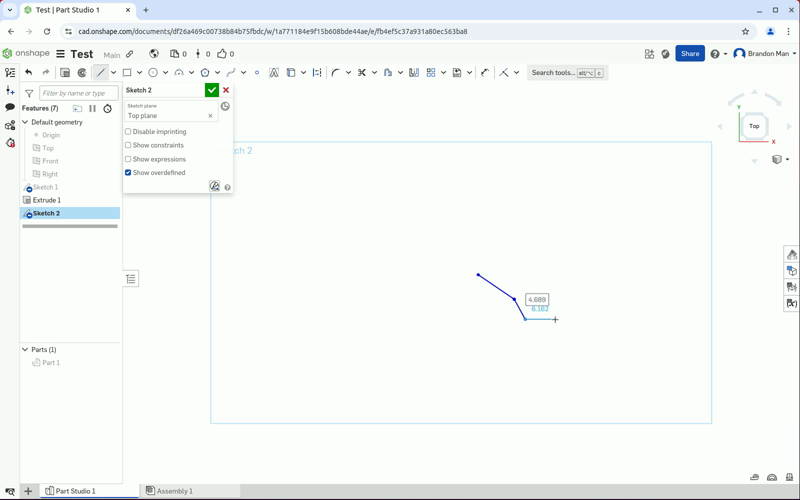
mouse_move(559, 319)
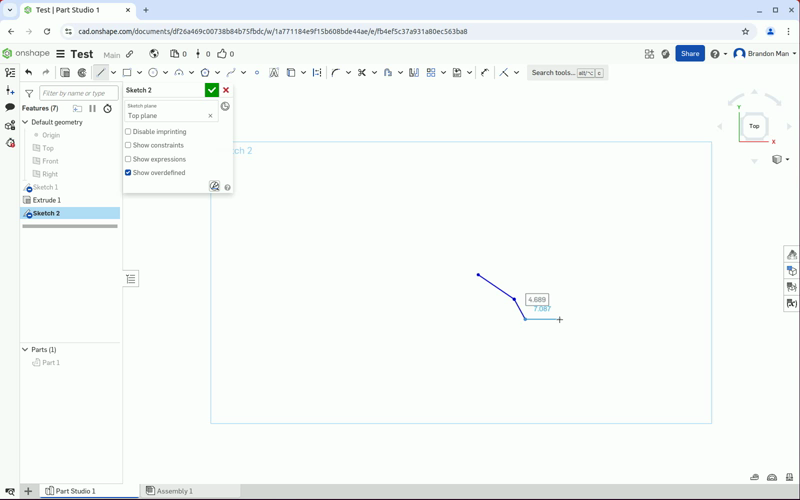
click(559, 319)
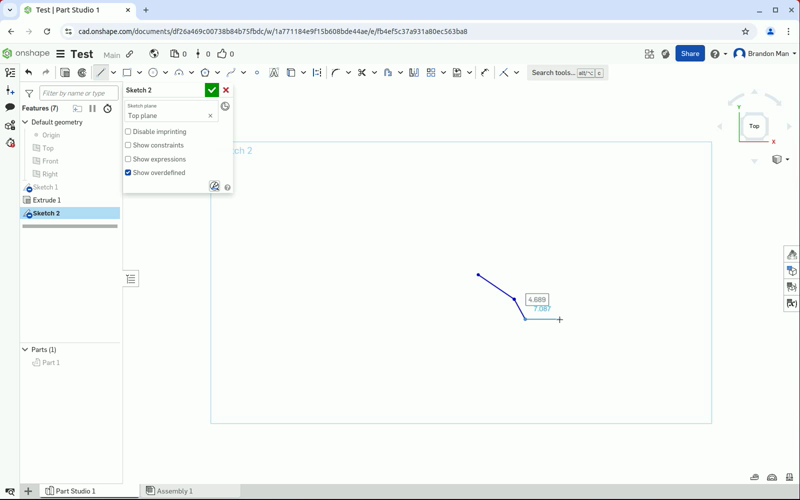
key_up(shift)
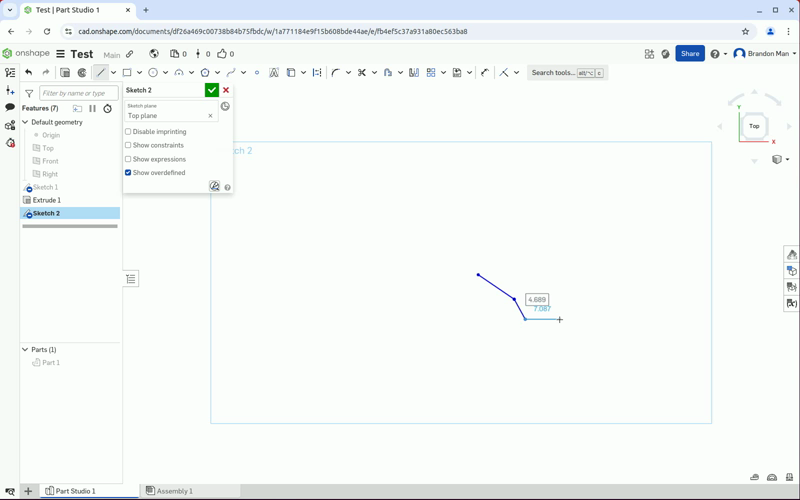
key_down(shift)
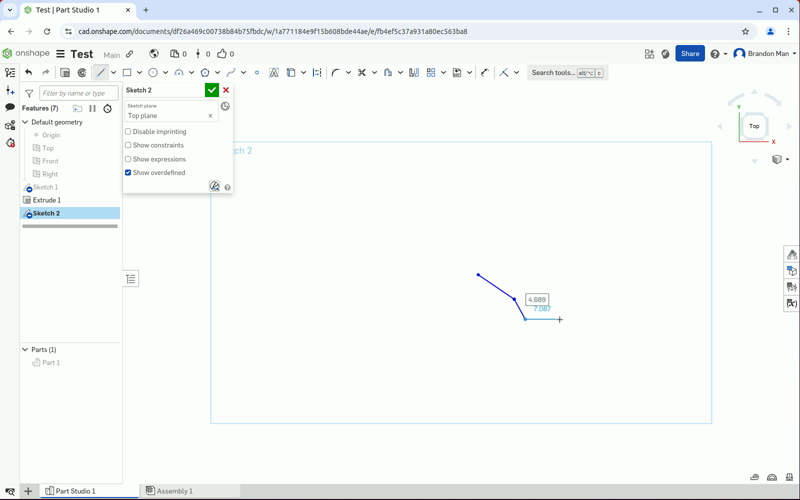
mouse_move(589, 319)
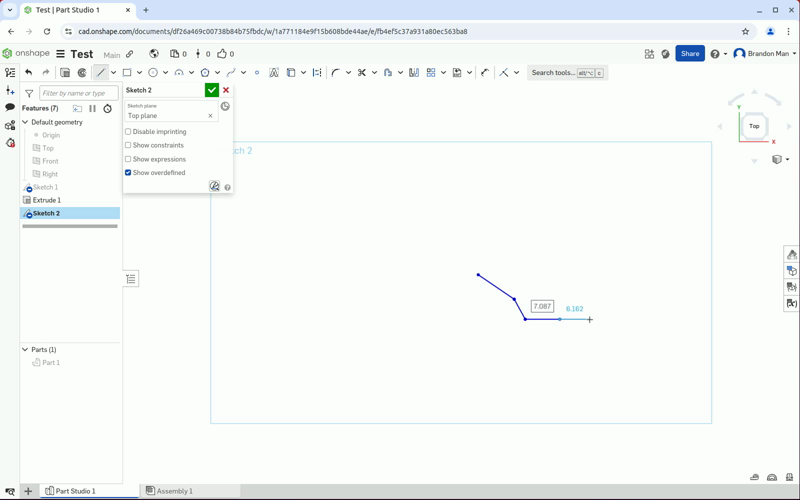
mouse_move(534, 308)
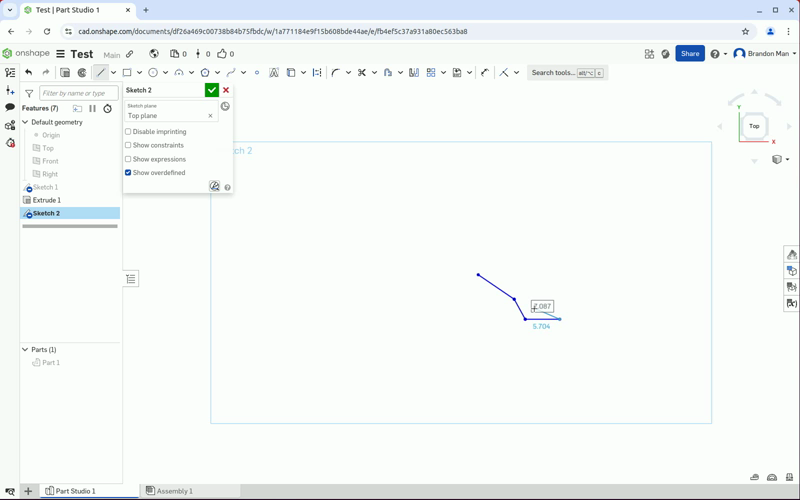
click(534, 308)
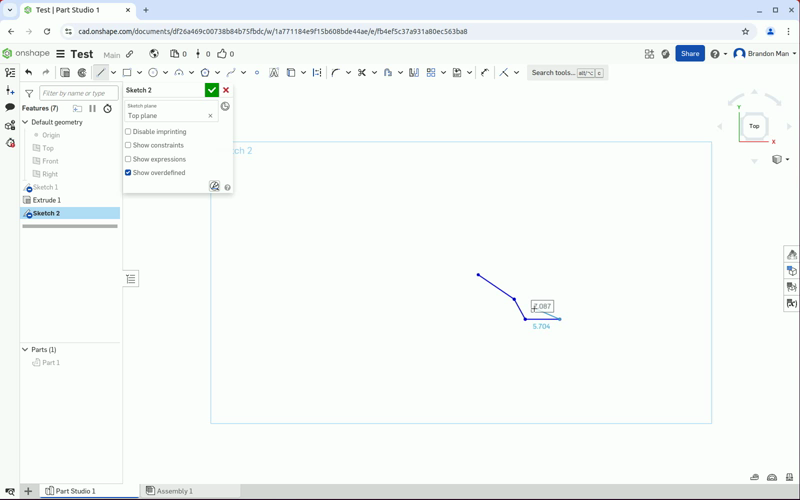
key_up(shift)
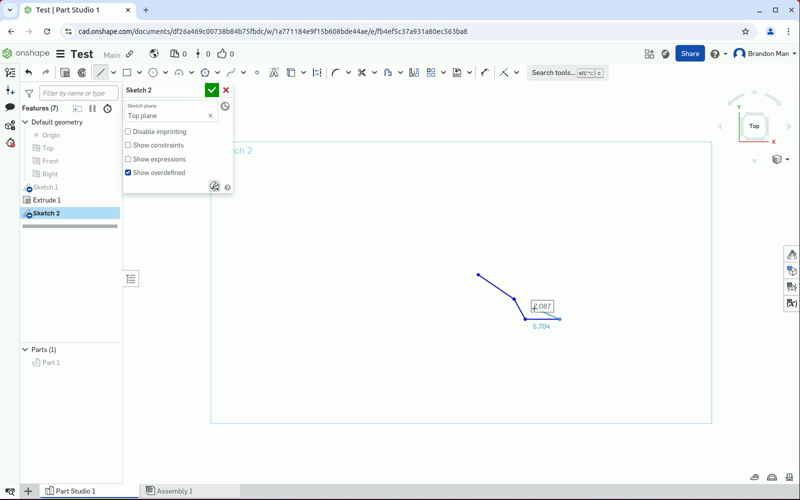
key_down(shift)
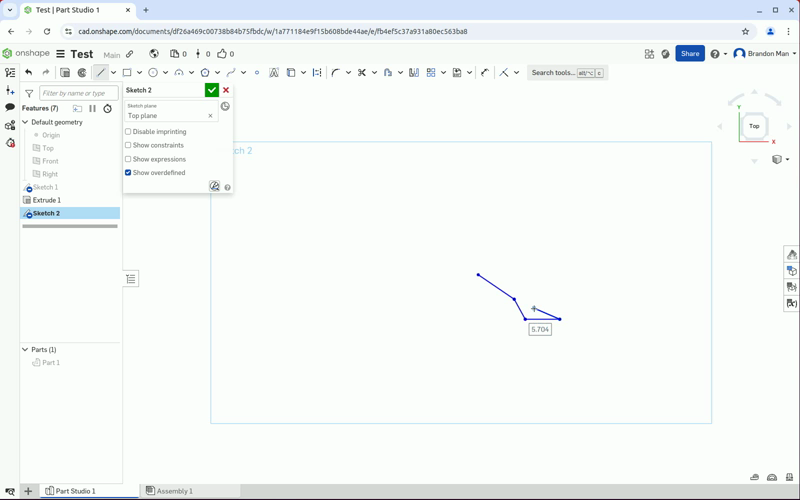
mouse_move(564, 308)
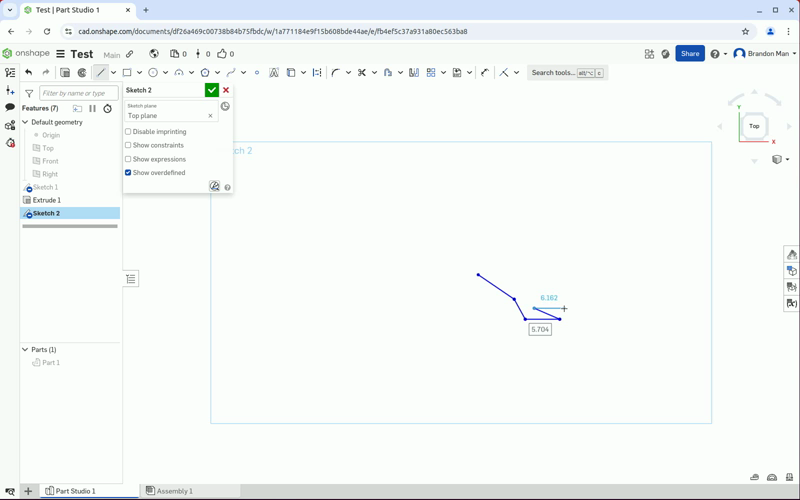
mouse_move(526, 274)
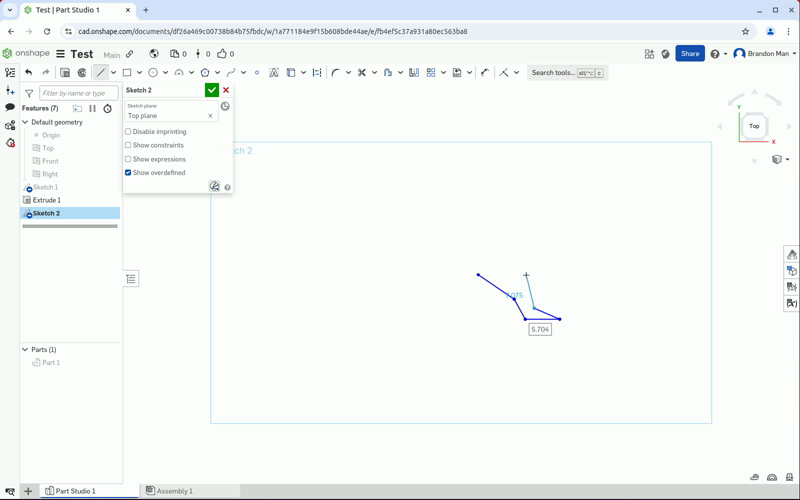
click(526, 274)
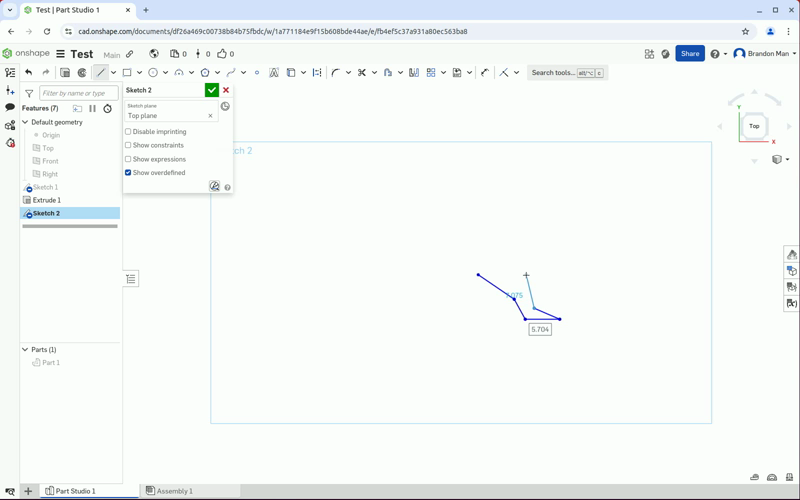
key_up(shift)
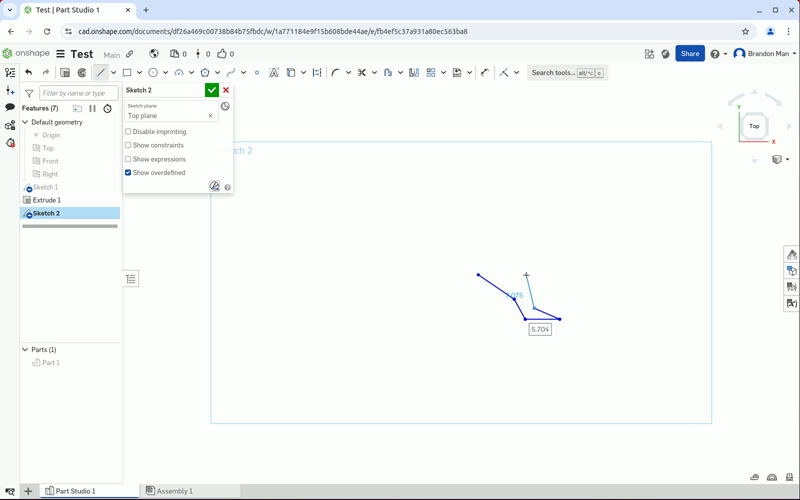
mouse_move(556, 274)
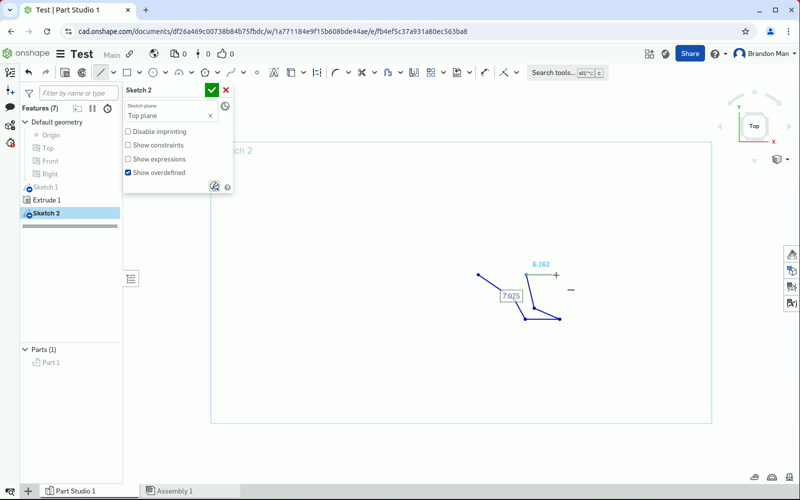
key_down(shift)
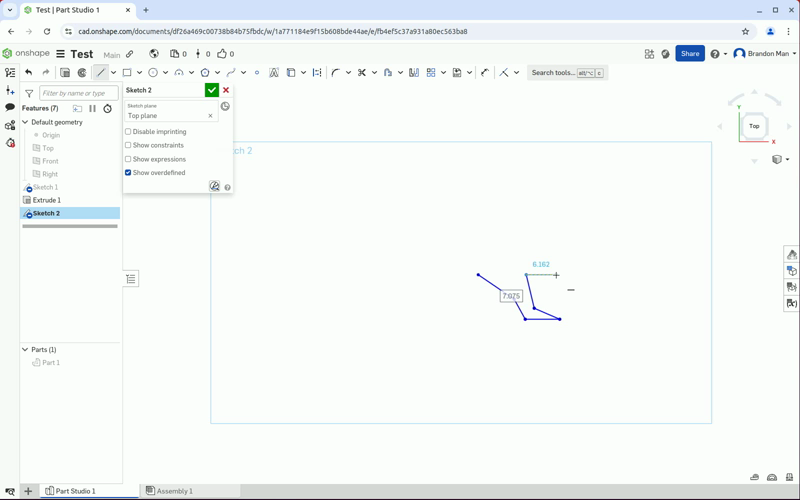
mouse_move(478, 274)
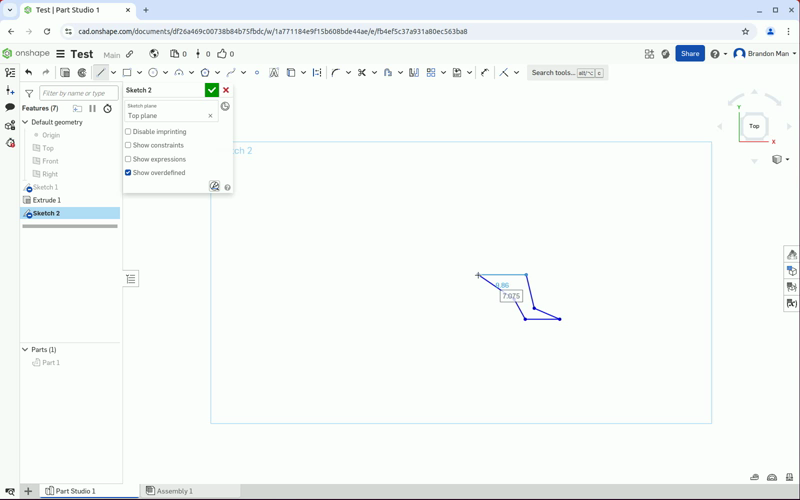
key_up(shift)
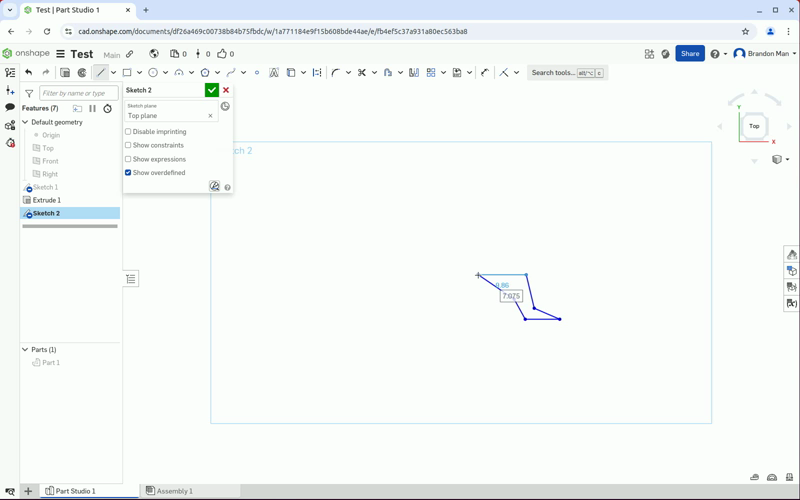
click(478, 274)
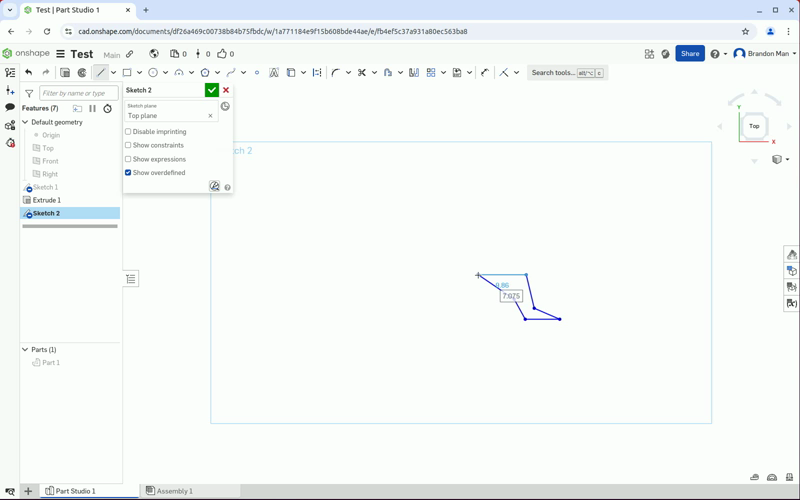
key(esc)
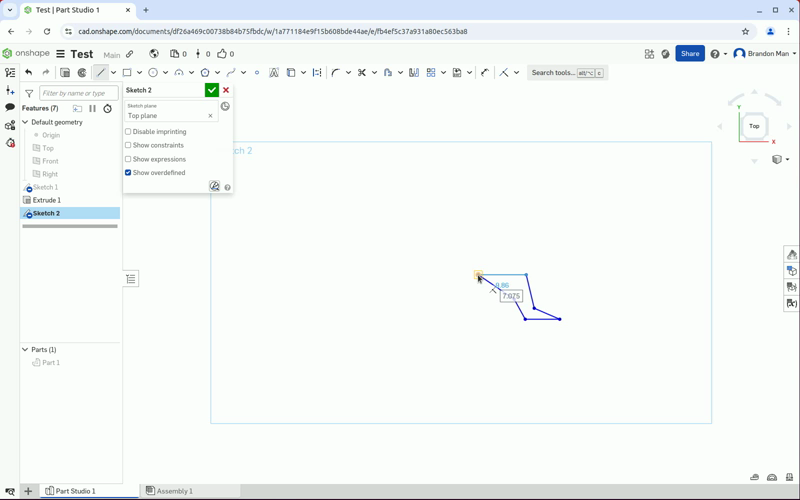
mouse_move(521, 275)
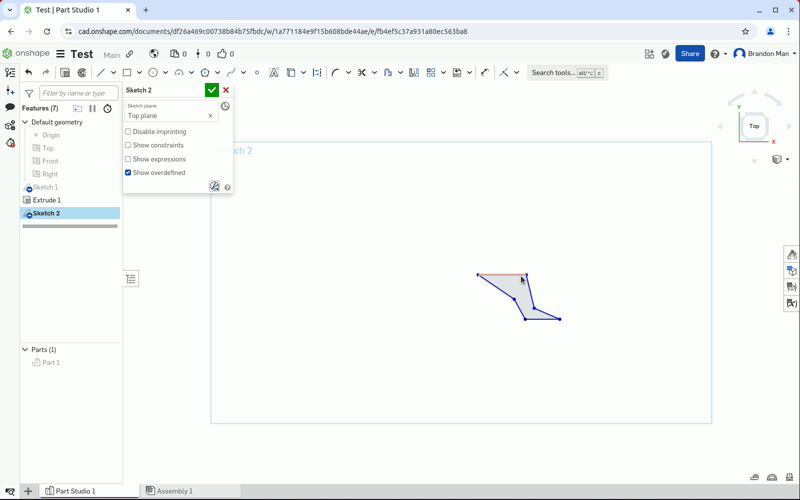
scroll(6)
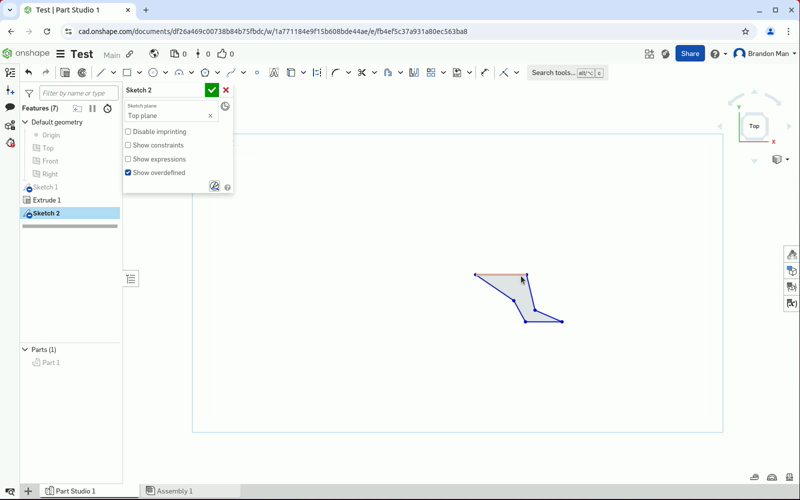
scroll(6)
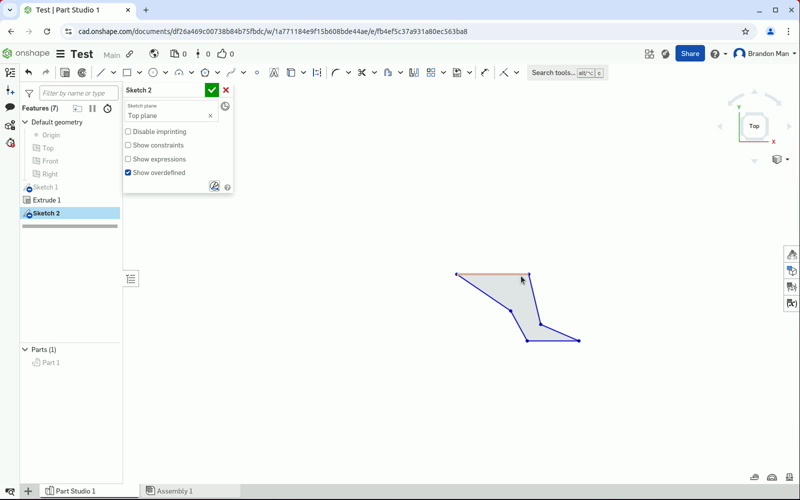
scroll(6)
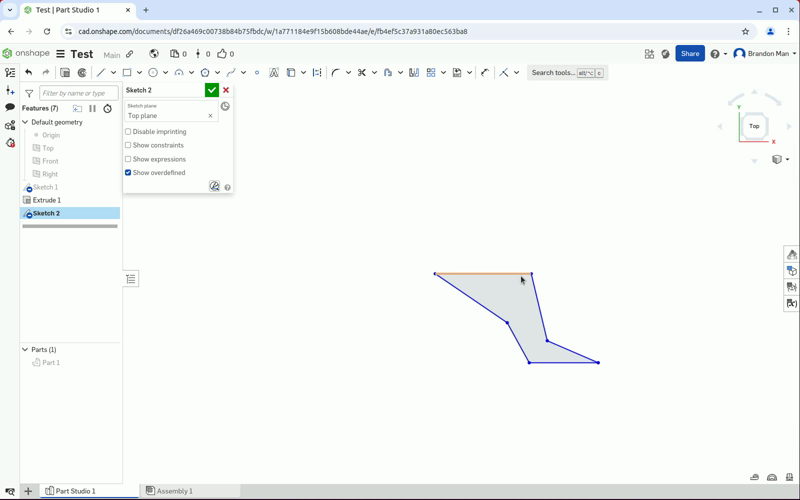
scroll(6)
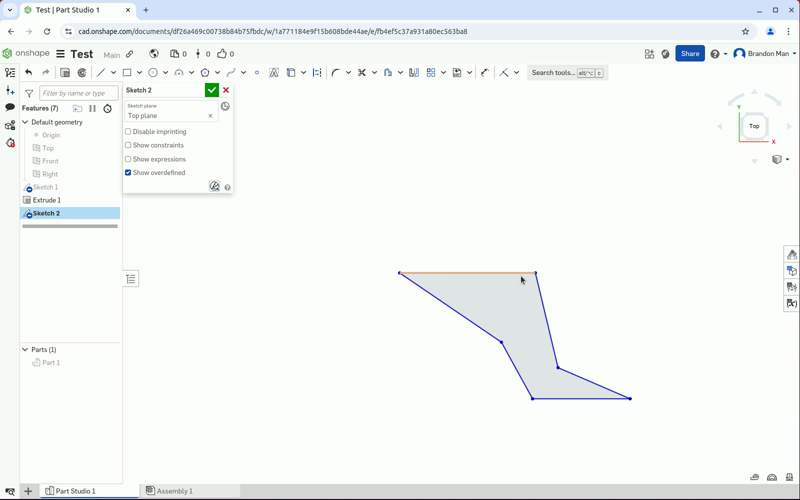
scroll(6)
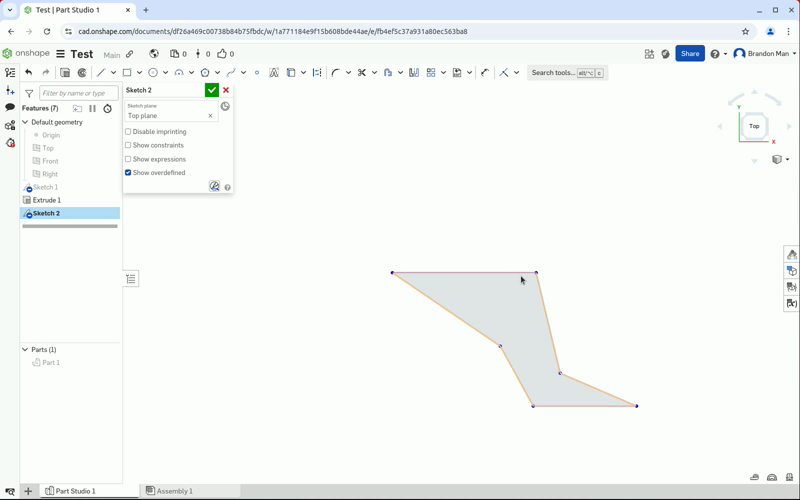
scroll(6)
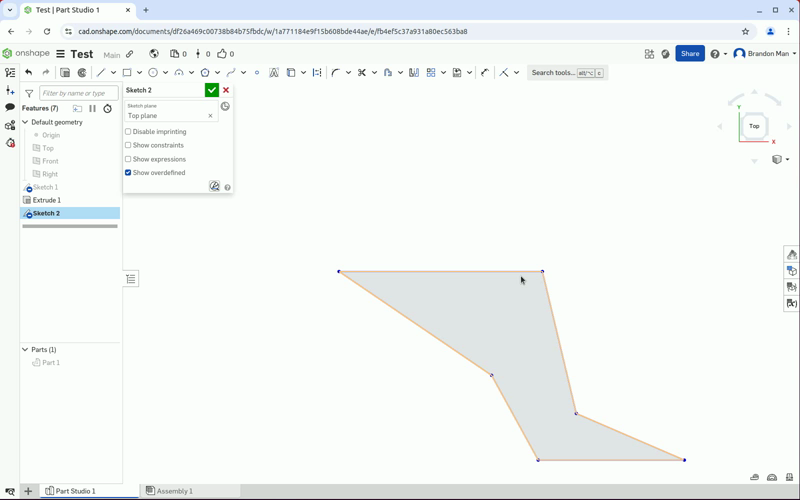
scroll(6)
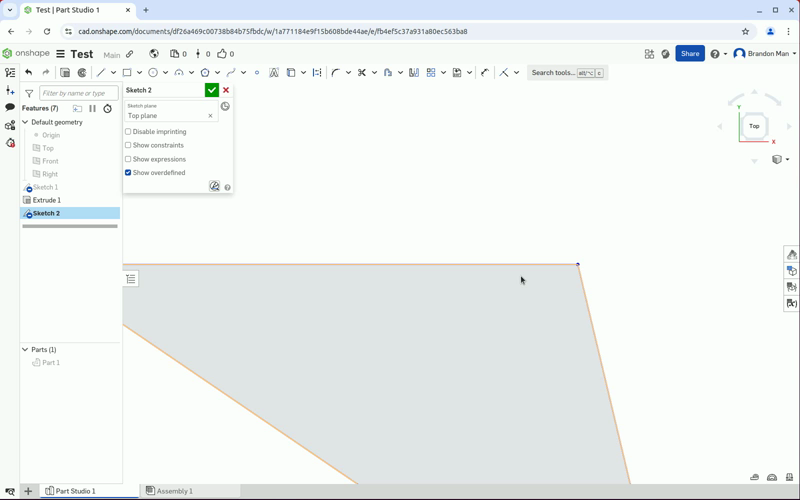
click(521, 275)
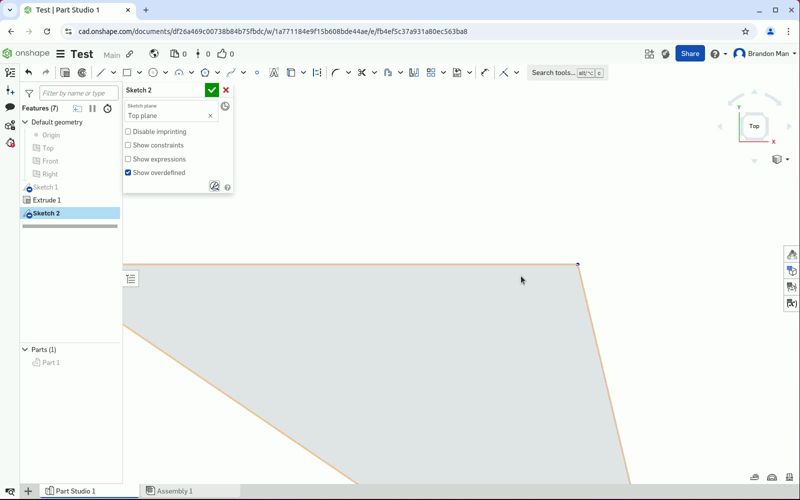
scroll(-6)
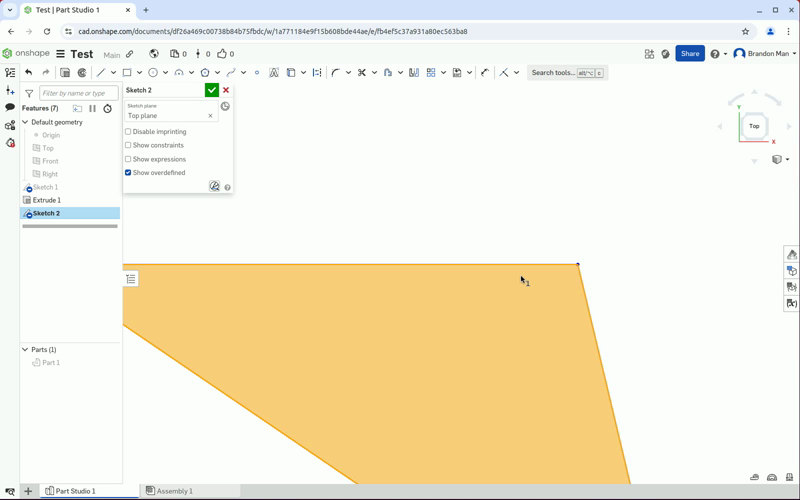
scroll(-6)
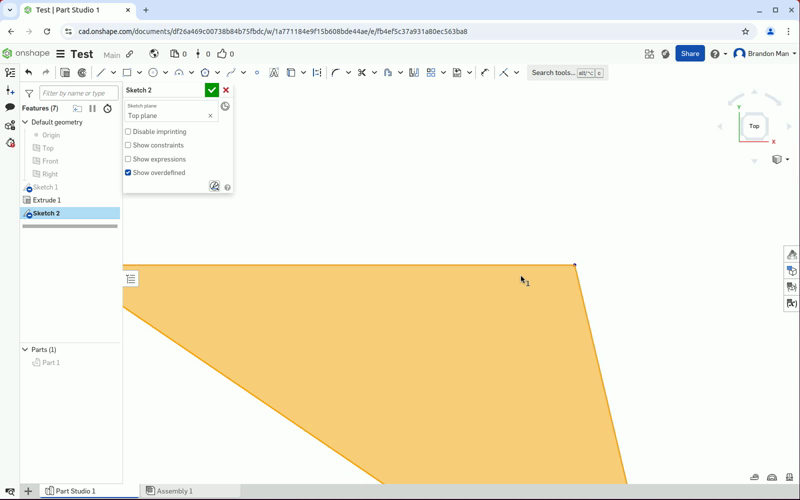
scroll(-6)
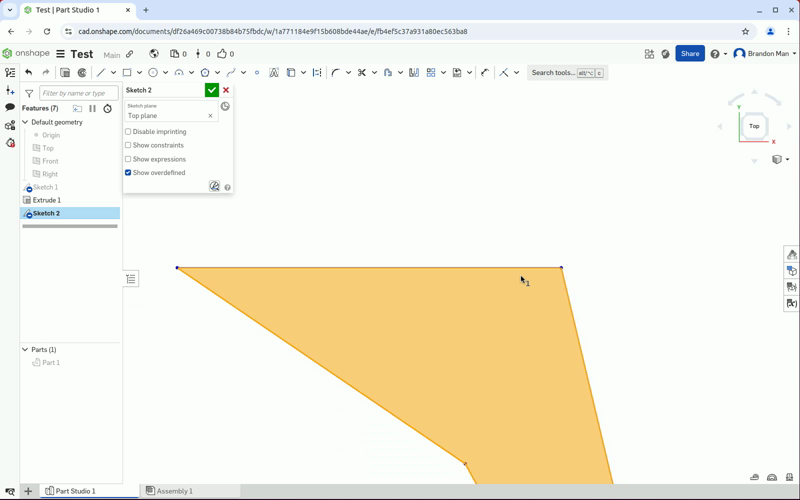
scroll(-6)
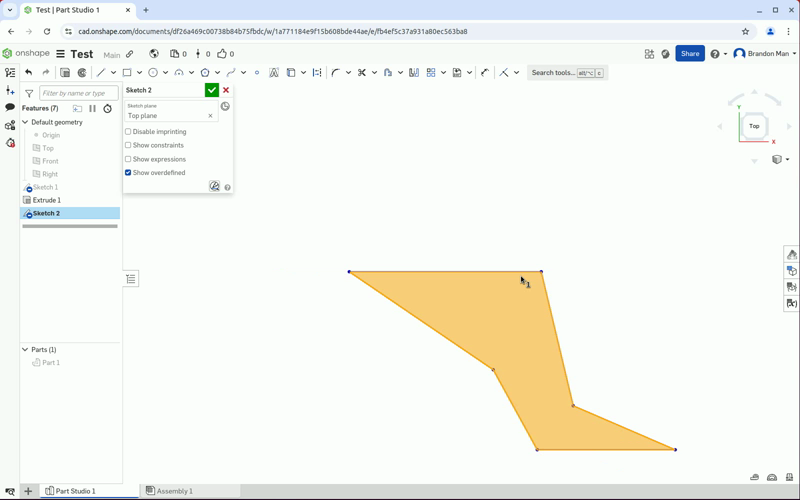
scroll(-6)
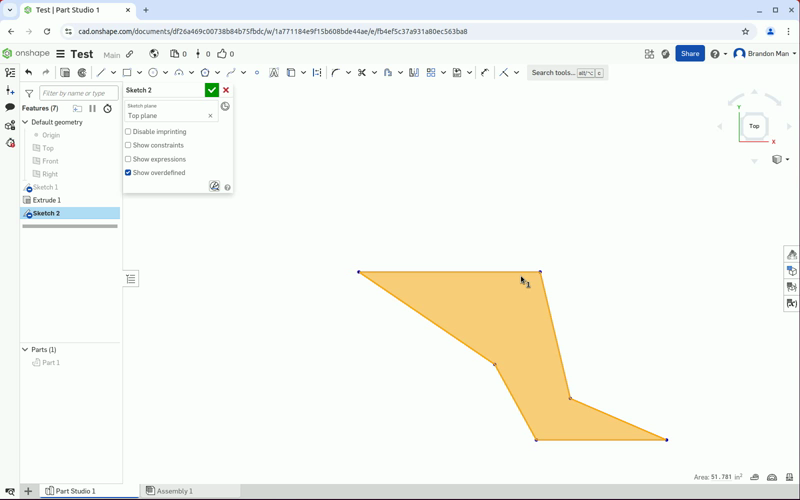
scroll(-6)
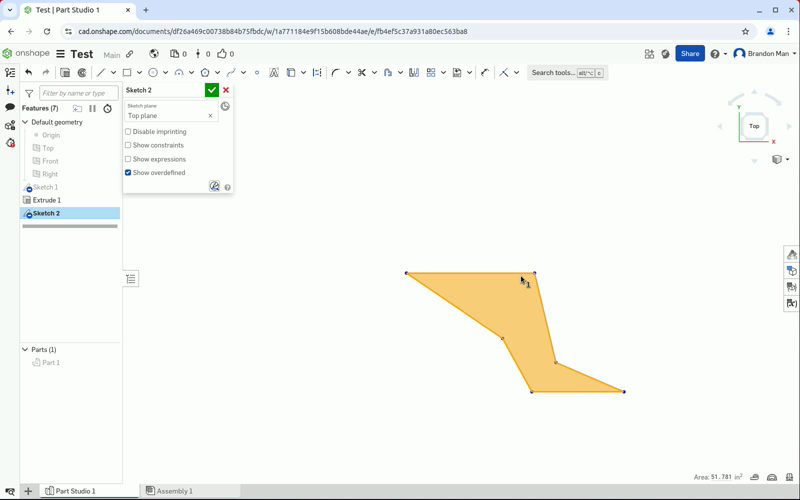
scroll(-6)
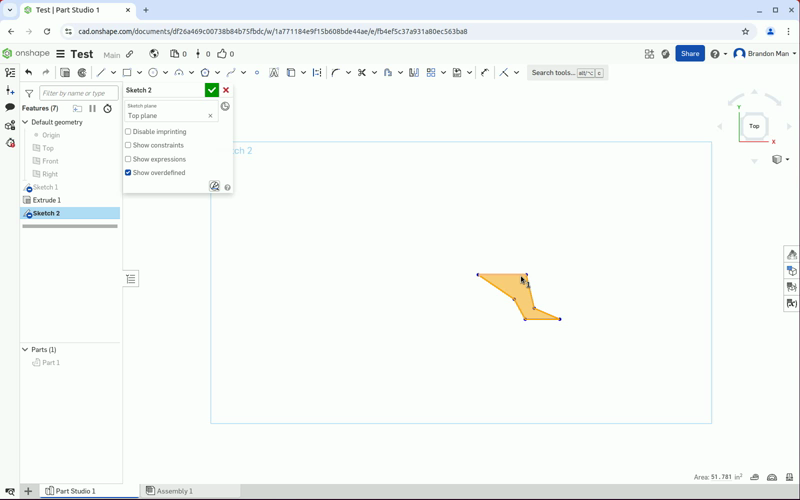
mouse_move(73, 352)
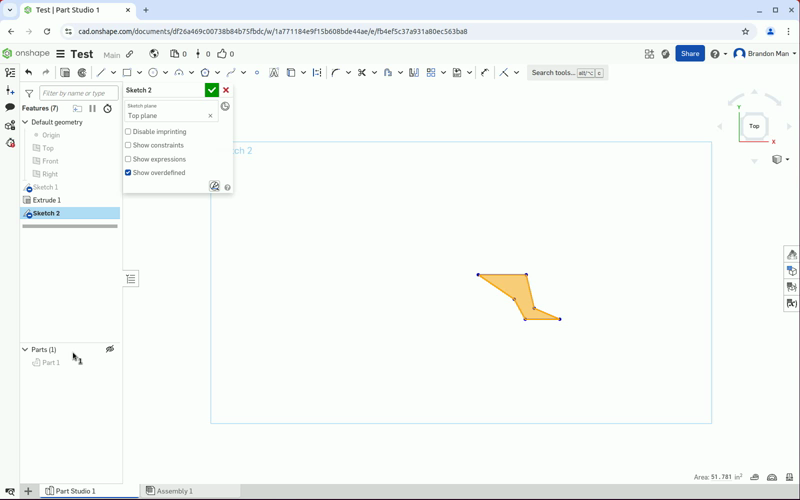
key(shift+y)
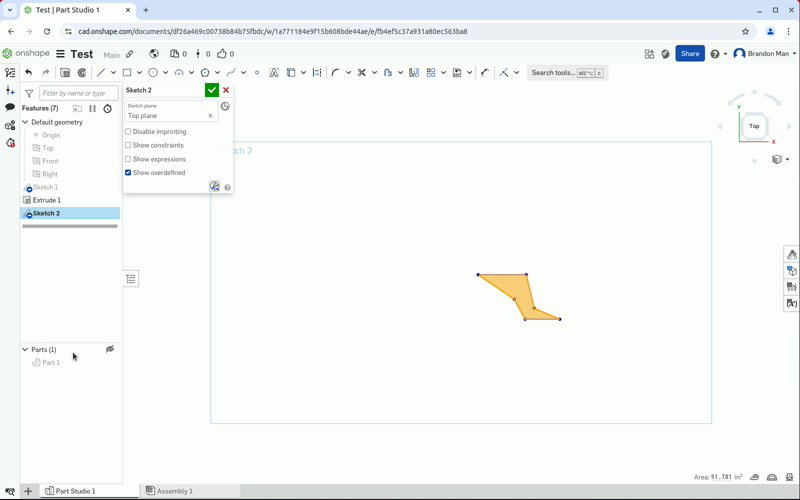
key(shift+e)
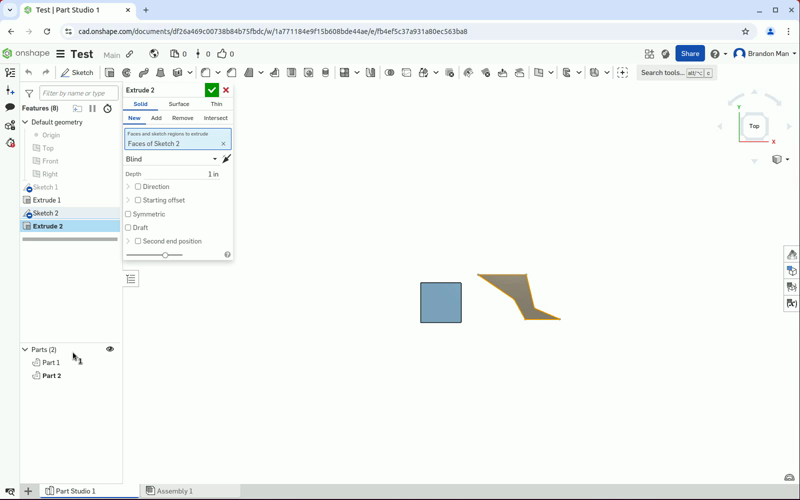
mouse_move(143, 106)
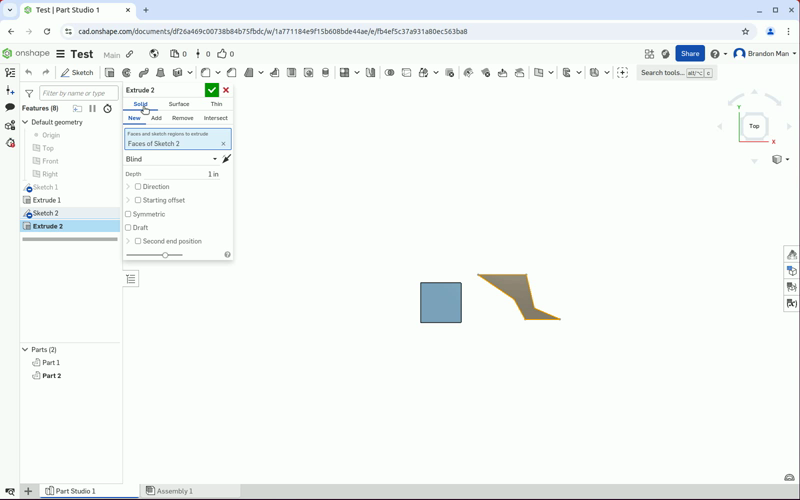
click(143, 106)
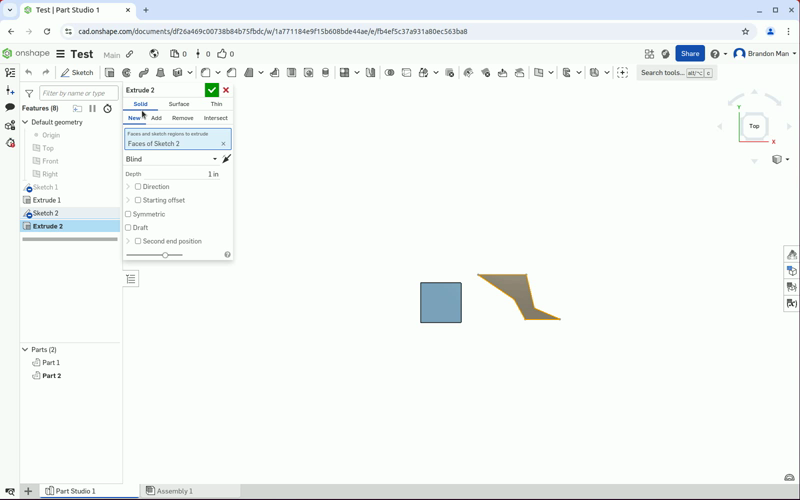
mouse_move(137, 120)
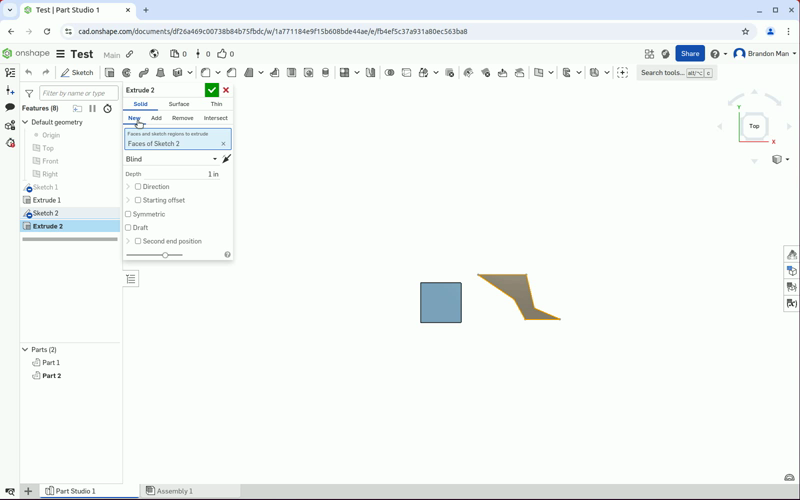
click(137, 120)
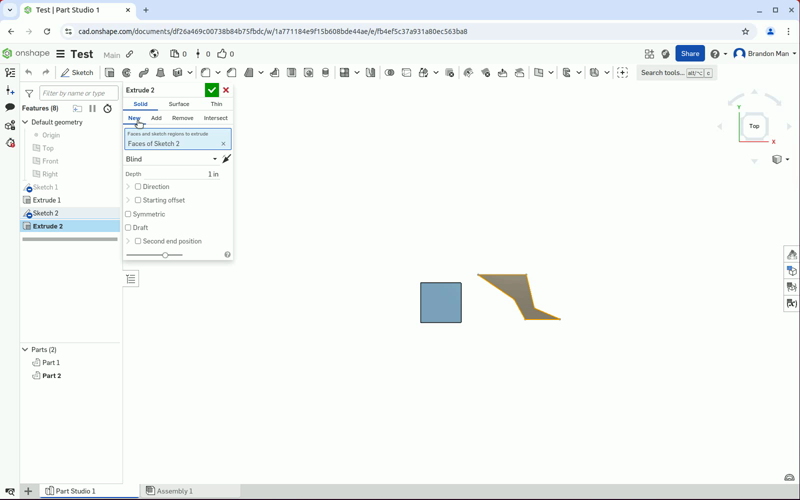
key(tab, 4)
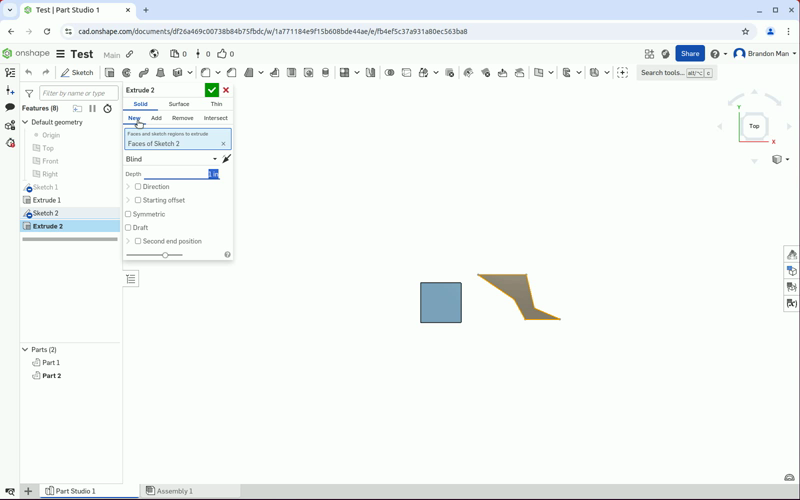
text(1.685)
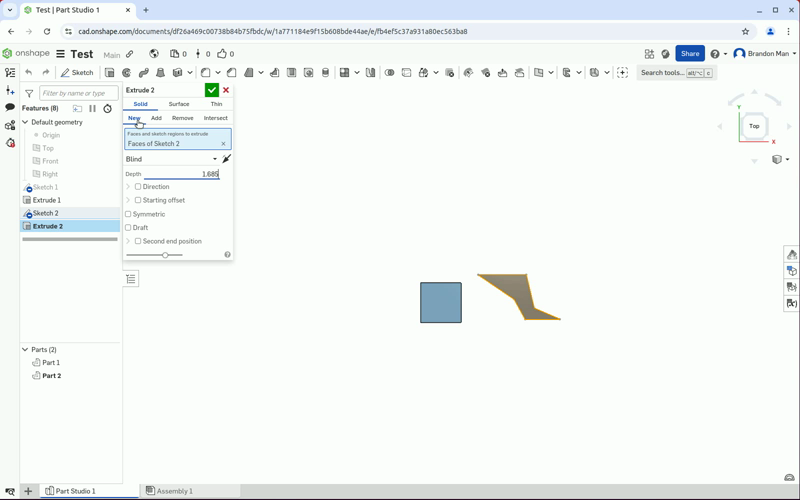
key(enter)
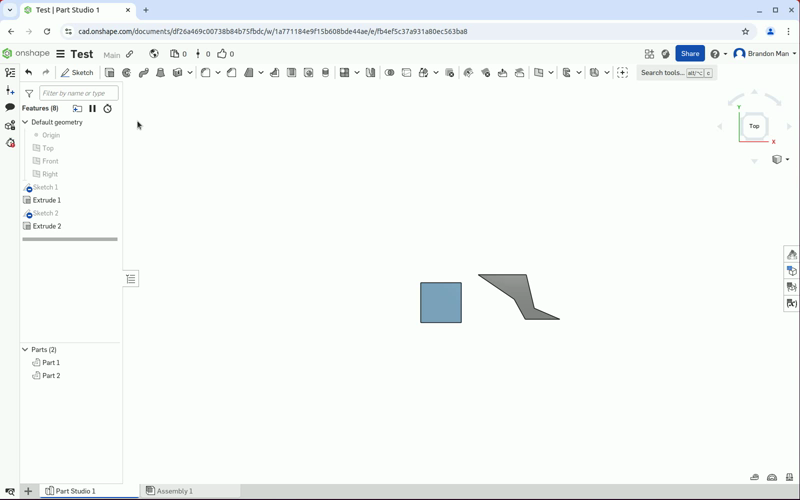
key(shift+h)
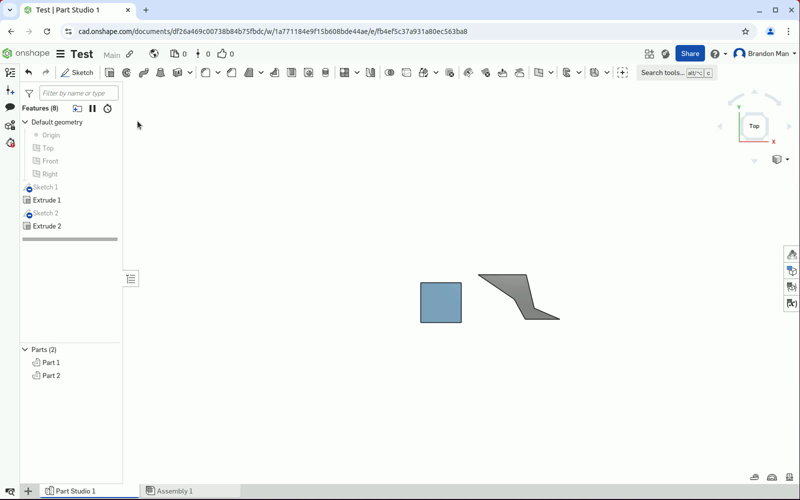
key(shift+h)
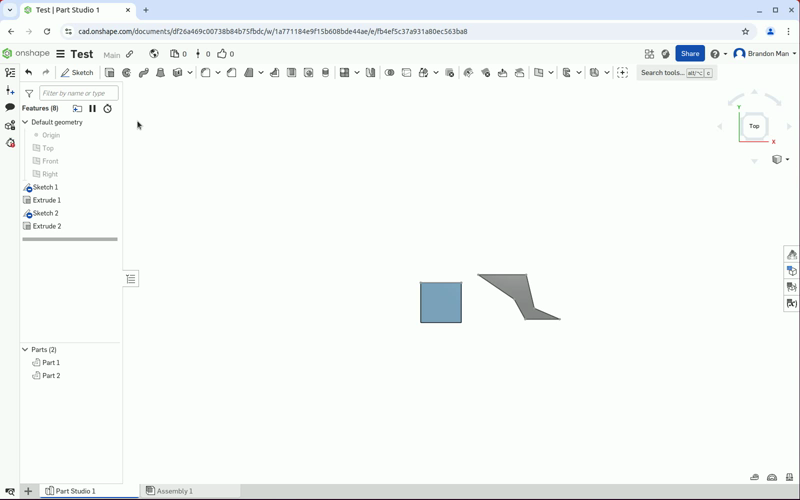
key(shift+7)
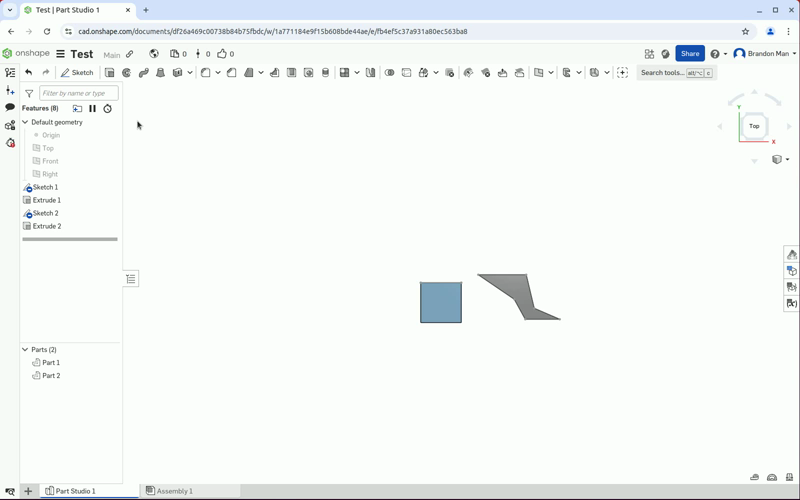
key(up, 3)
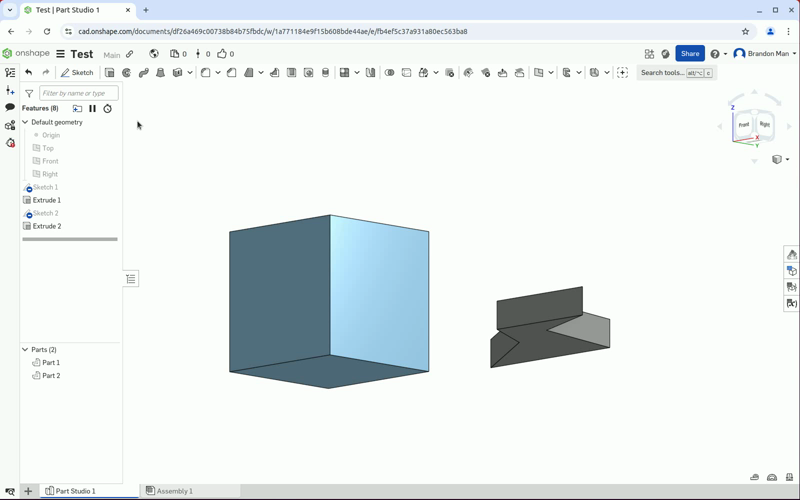
key(left, 3)
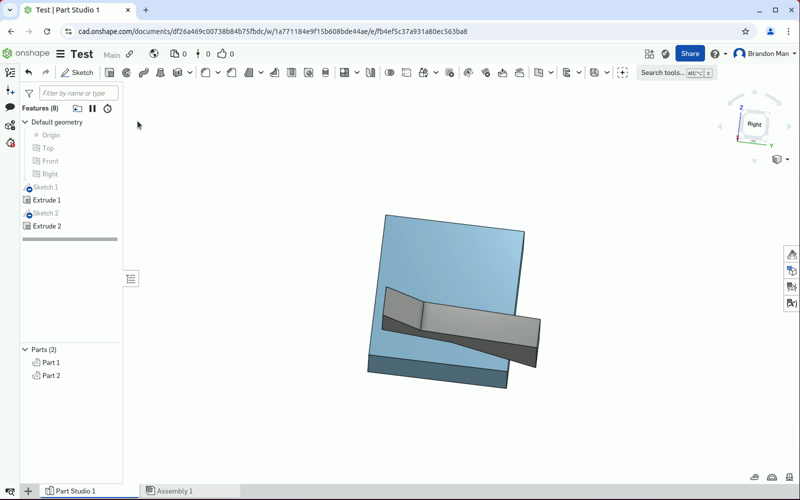
key(right, 3)
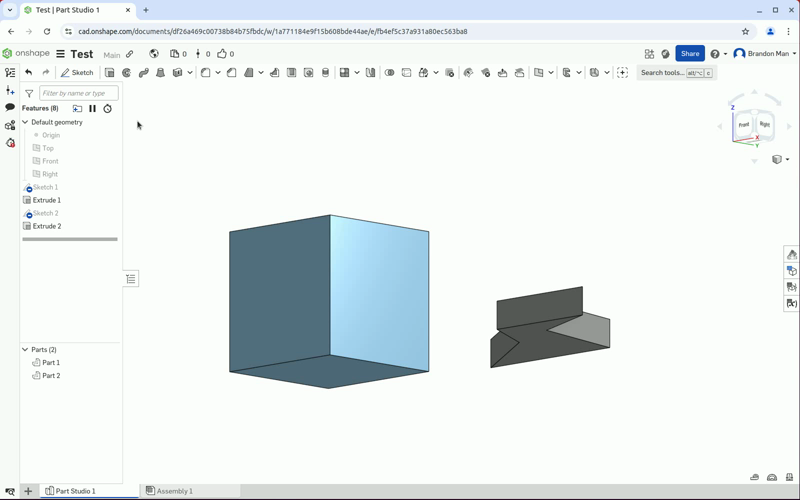
key(down, 3)
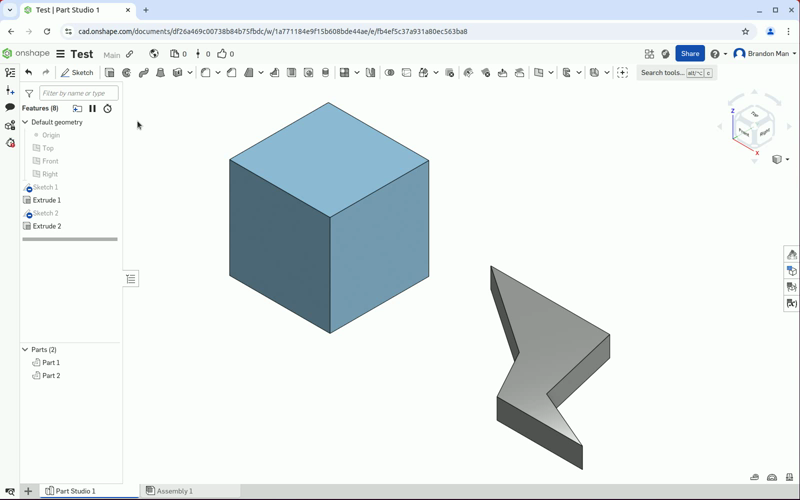
mouse_move(73, 189)
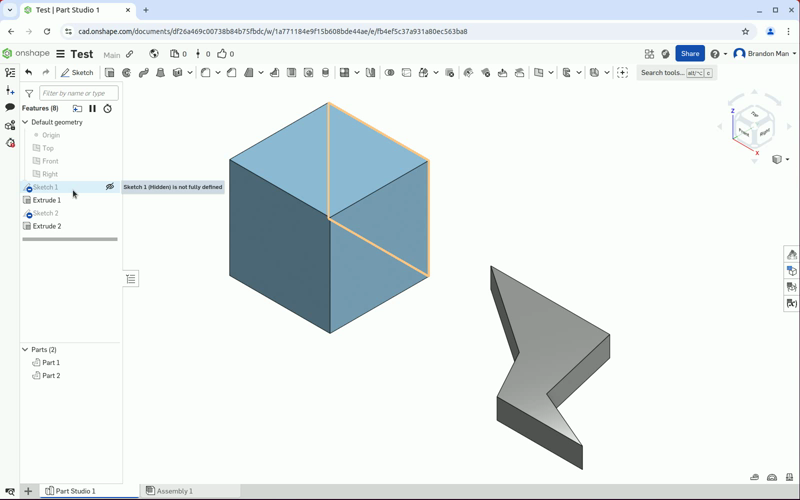
click(73, 189)